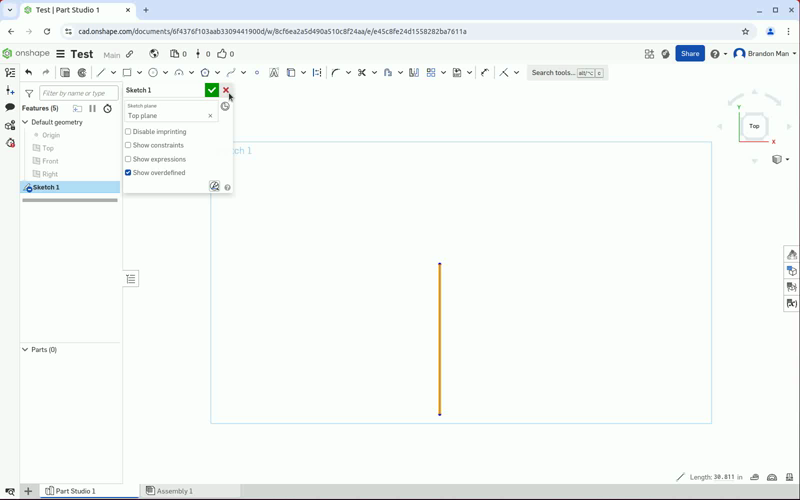
key(shift+h)
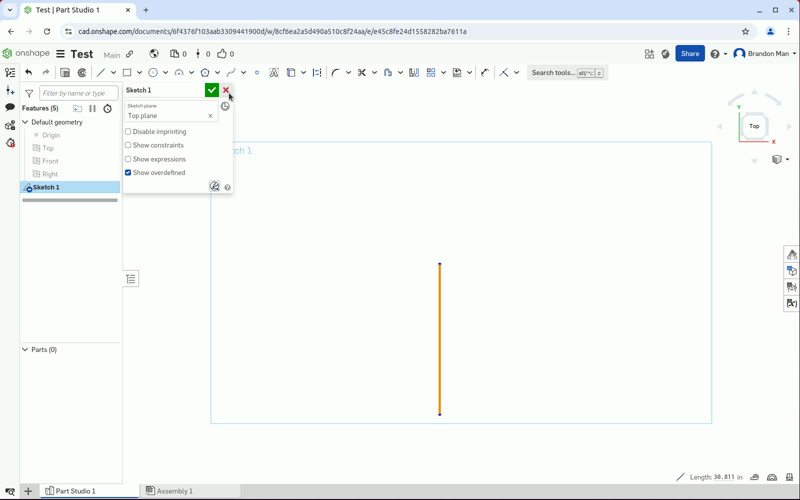
key(shift+s)
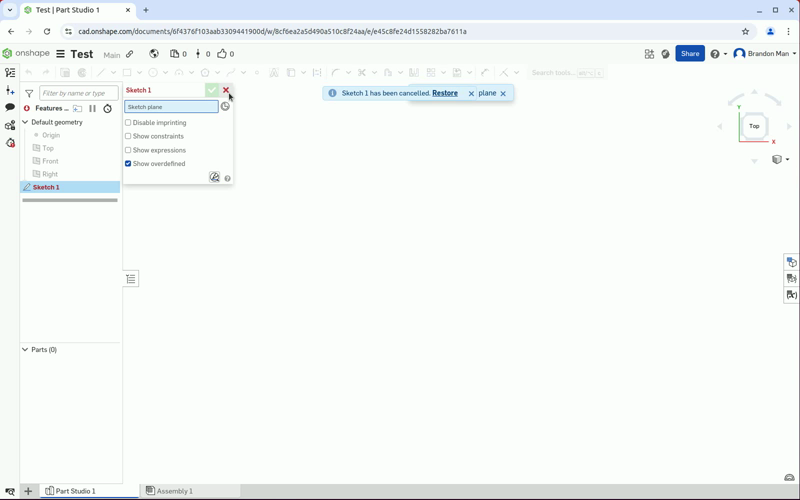
mouse_move(73, 150)
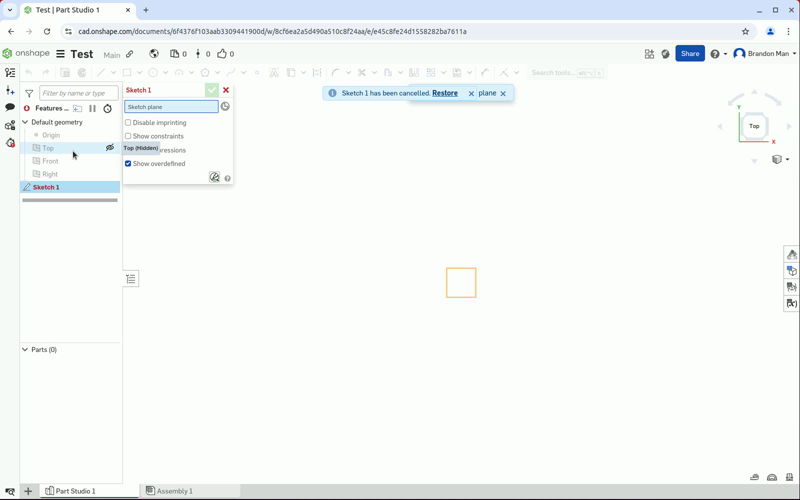
click(73, 150)
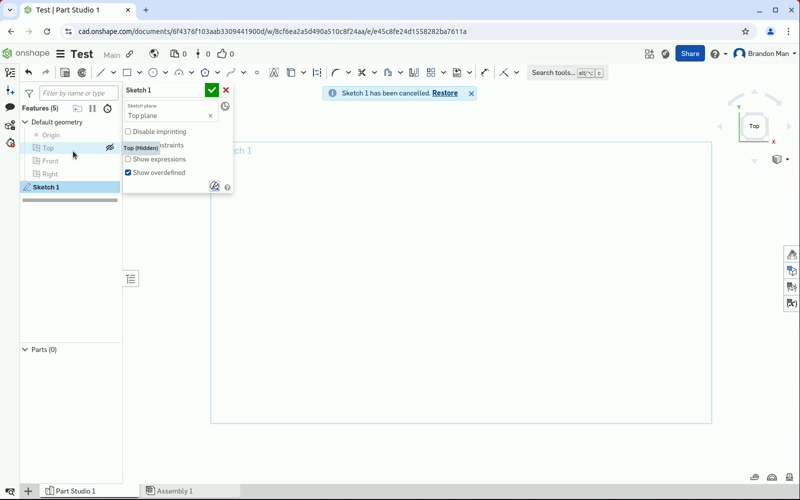
mouse_move(73, 352)
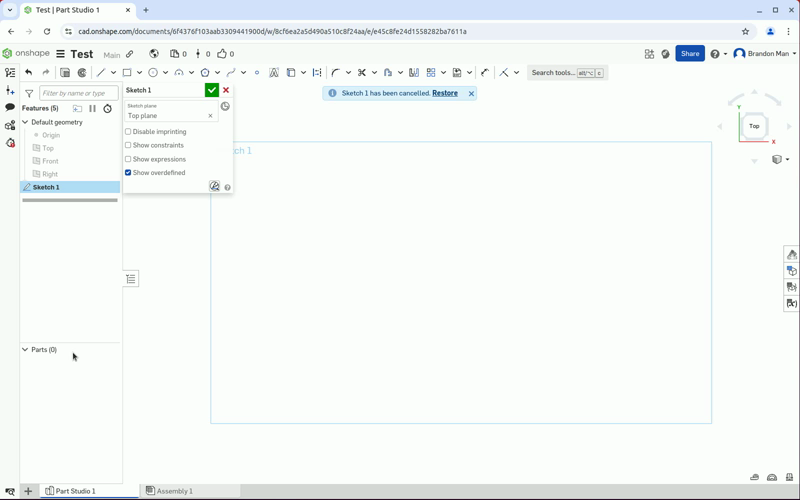
key(y)
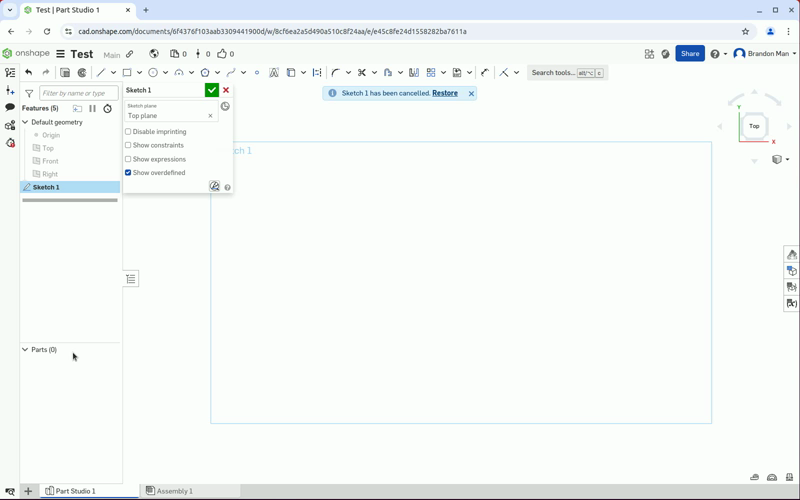
key(l)
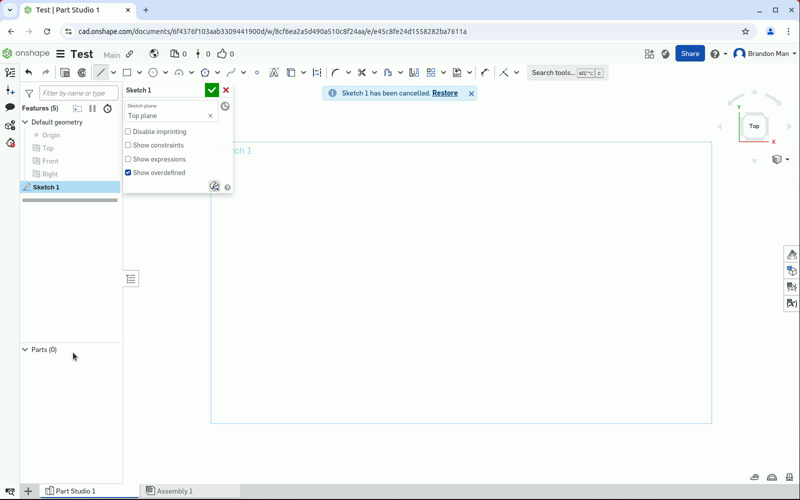
key_down(shift)
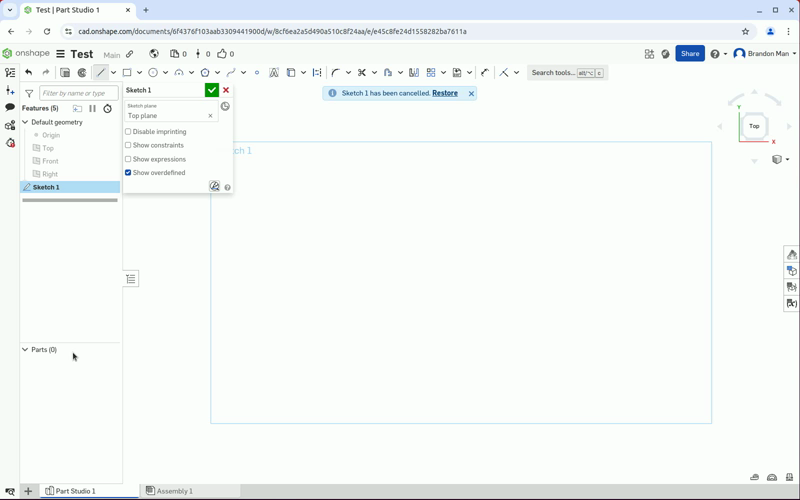
mouse_move(460, 282)
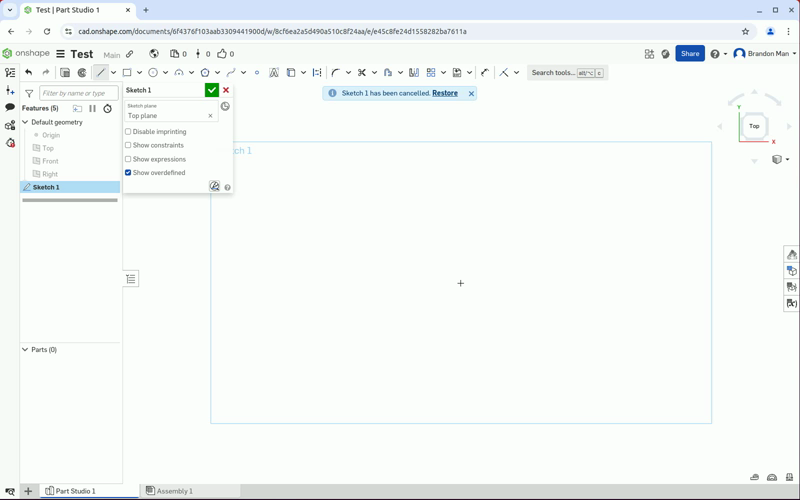
click(460, 282)
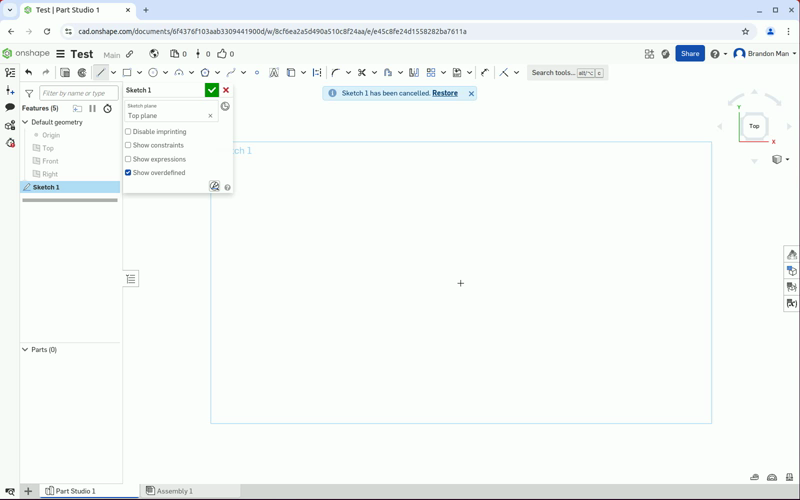
key_up(shift)
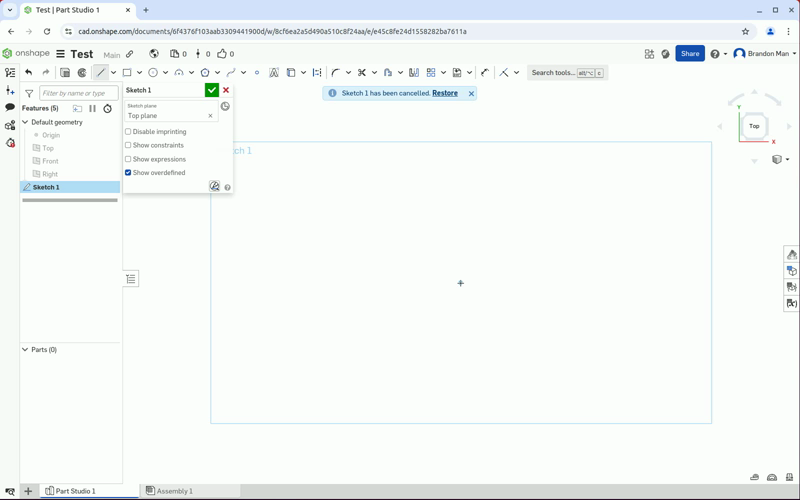
key_down(shift)
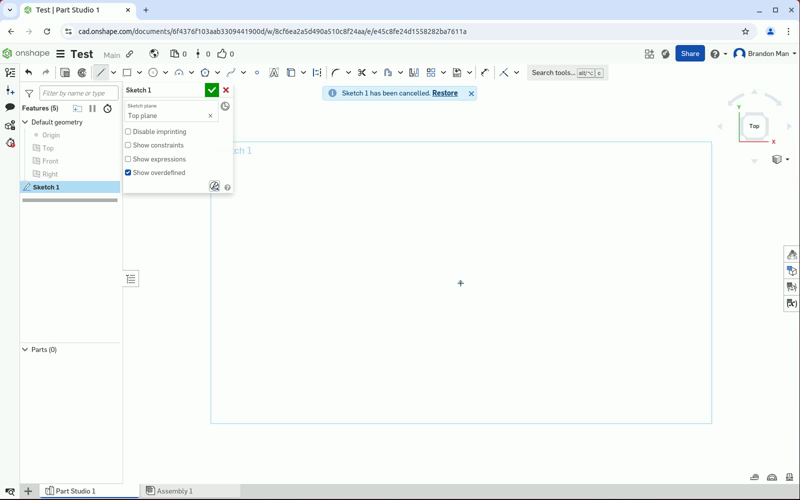
mouse_move(572, 301)
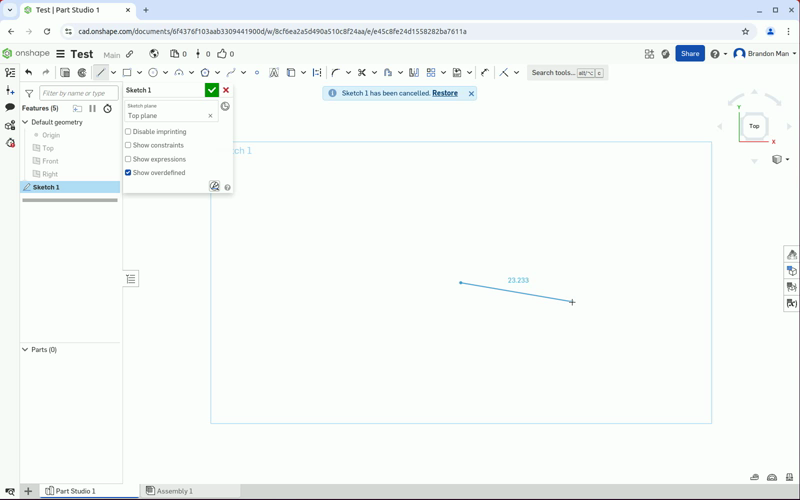
click(572, 301)
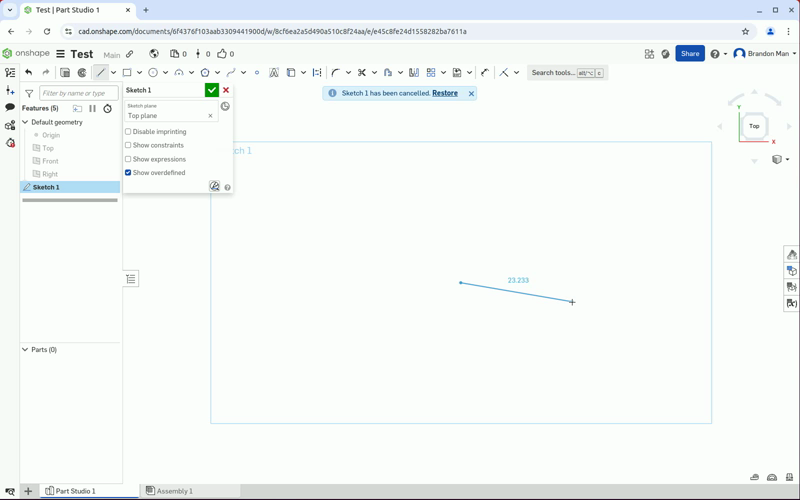
key_up(shift)
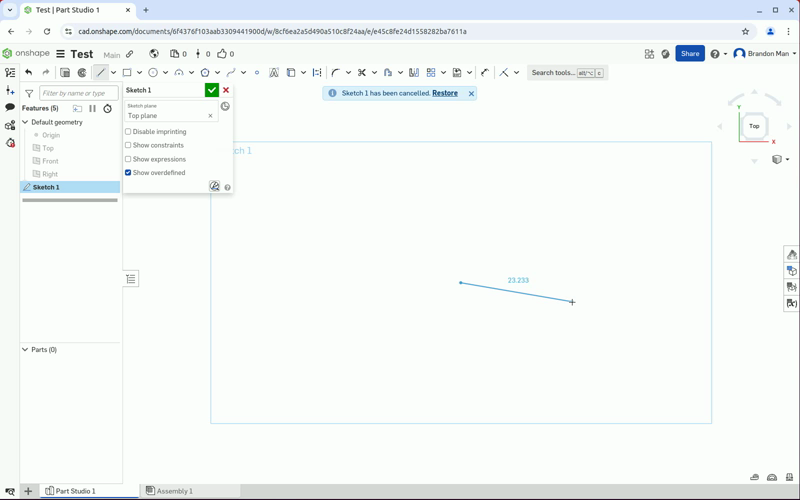
key(esc)
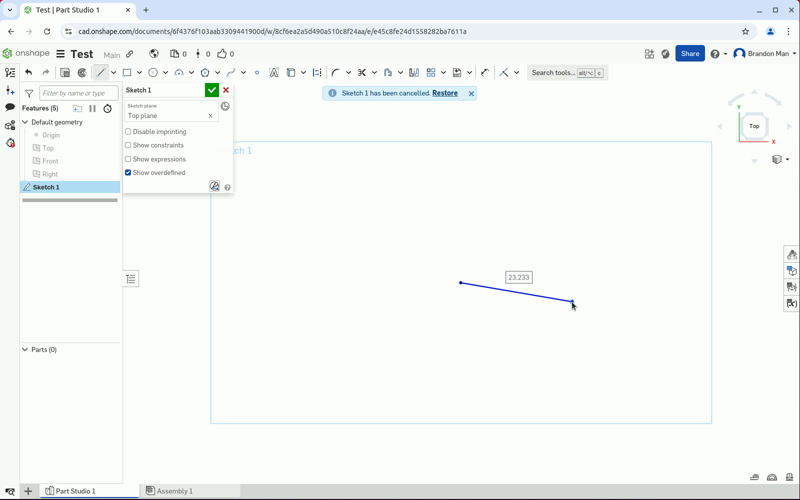
key(a)
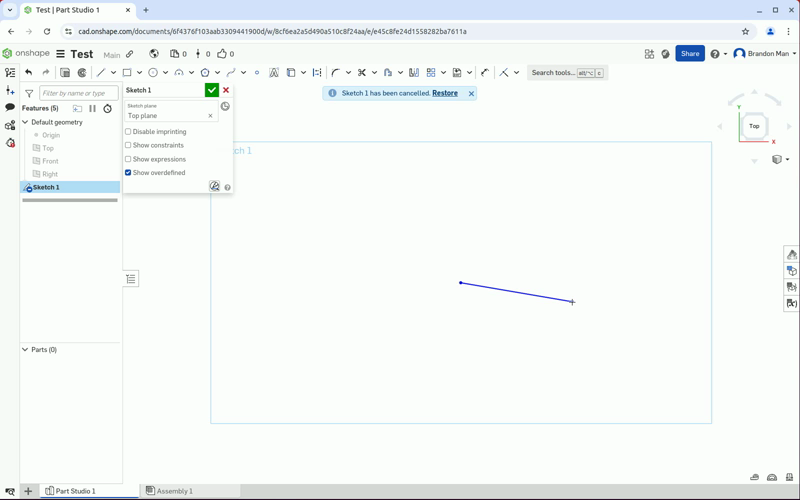
mouse_move(572, 301)
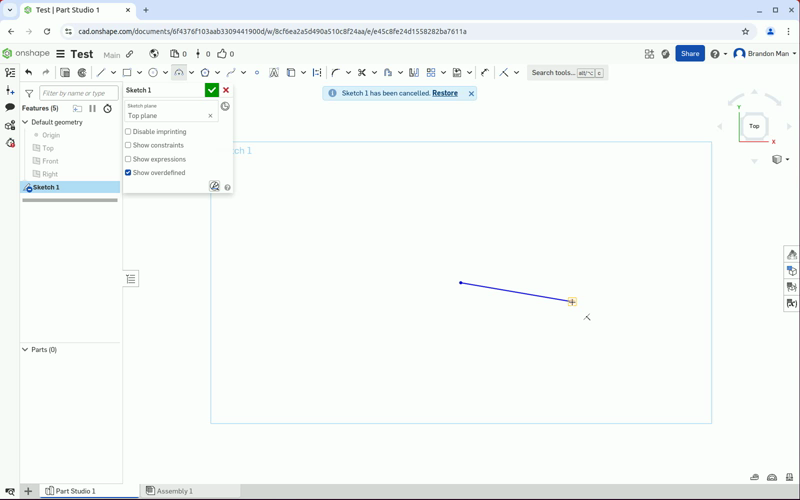
click(572, 301)
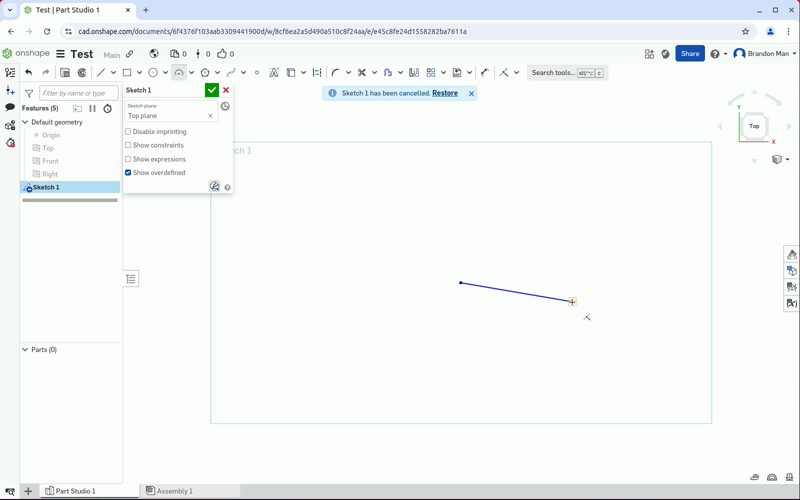
key_down(shift)
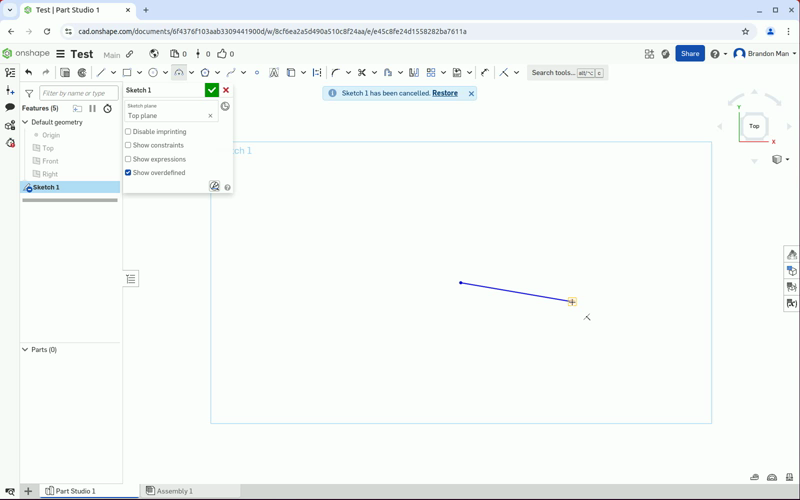
mouse_move(573, 282)
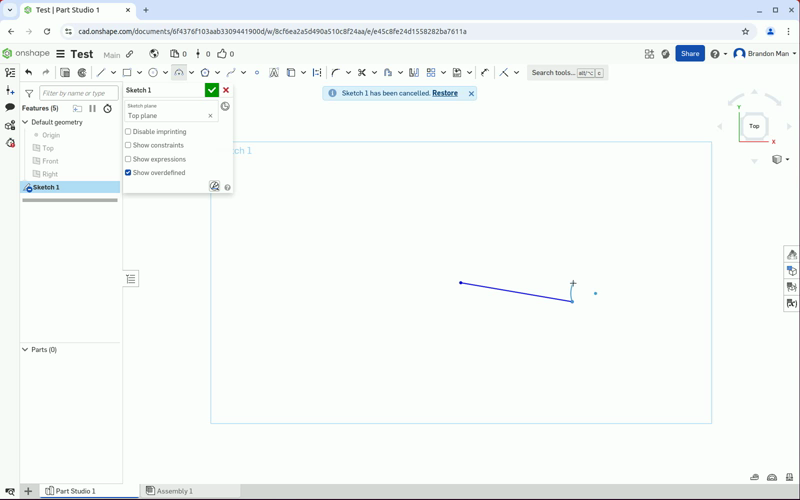
click(573, 282)
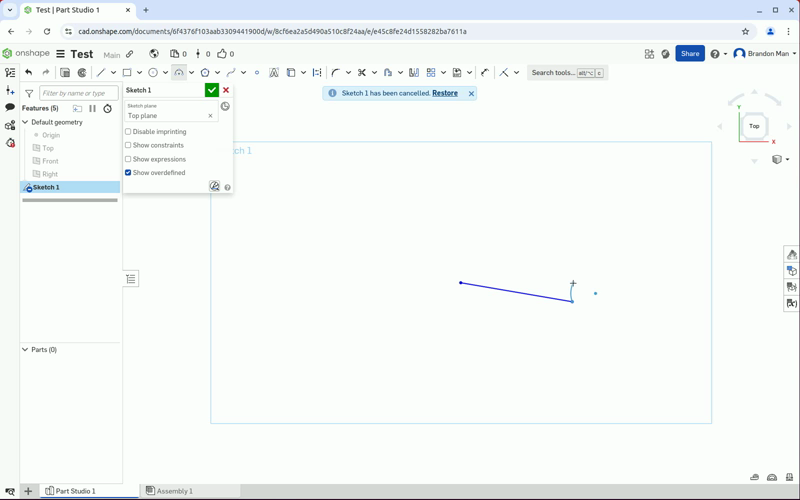
mouse_move(573, 292)
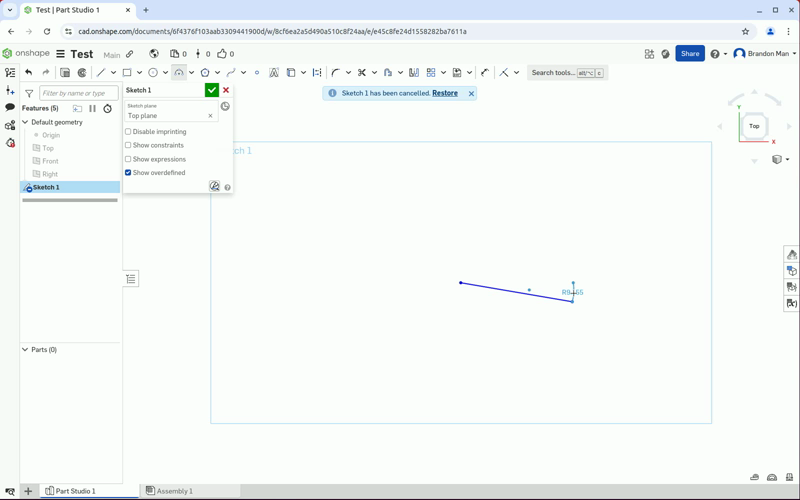
click(573, 292)
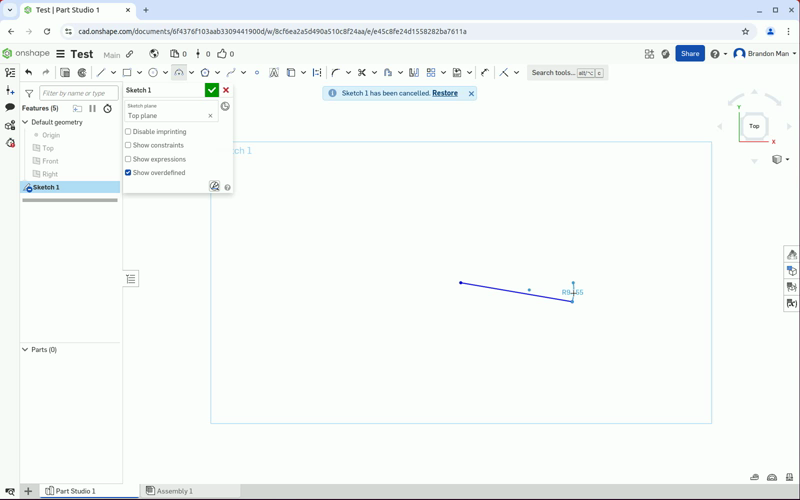
key_up(shift)
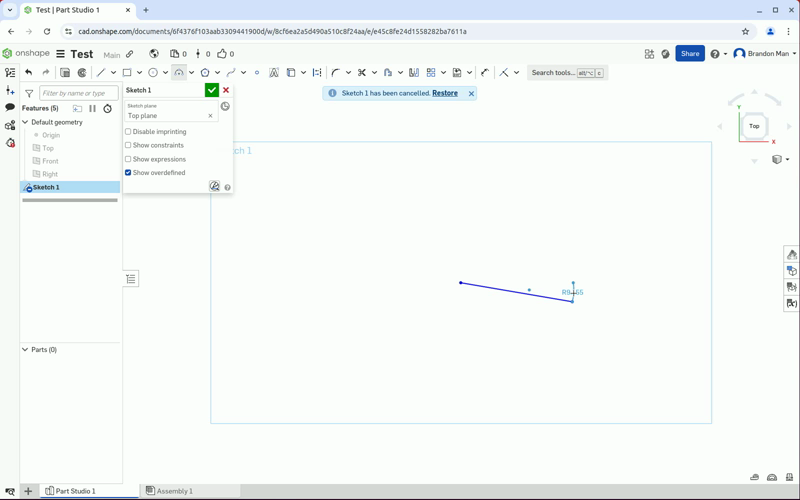
key(esc)
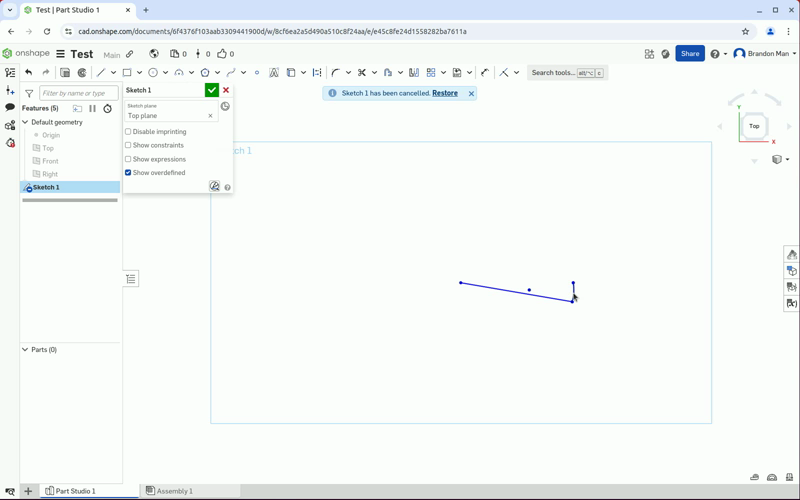
key(l)
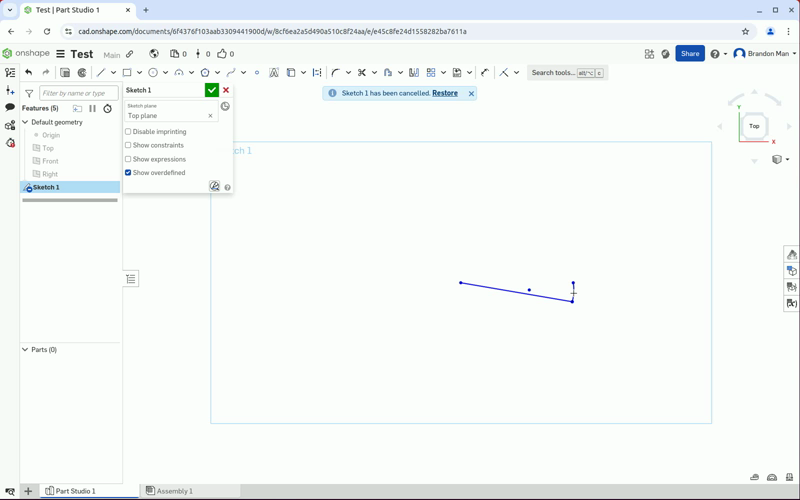
mouse_move(573, 282)
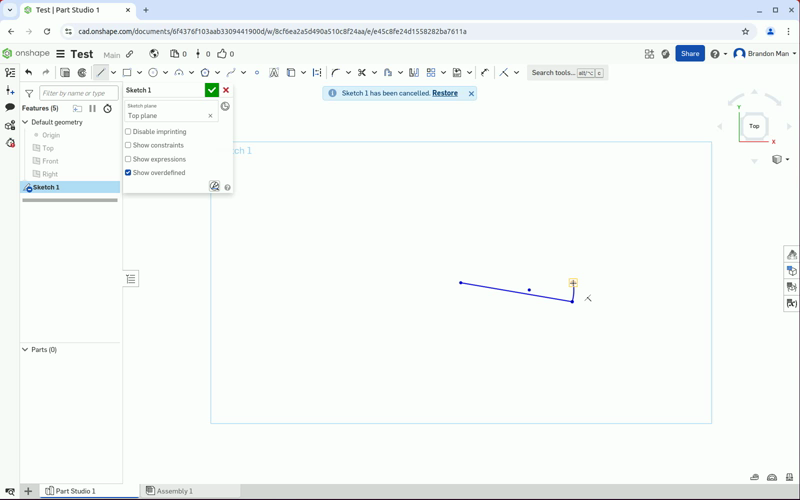
click(573, 282)
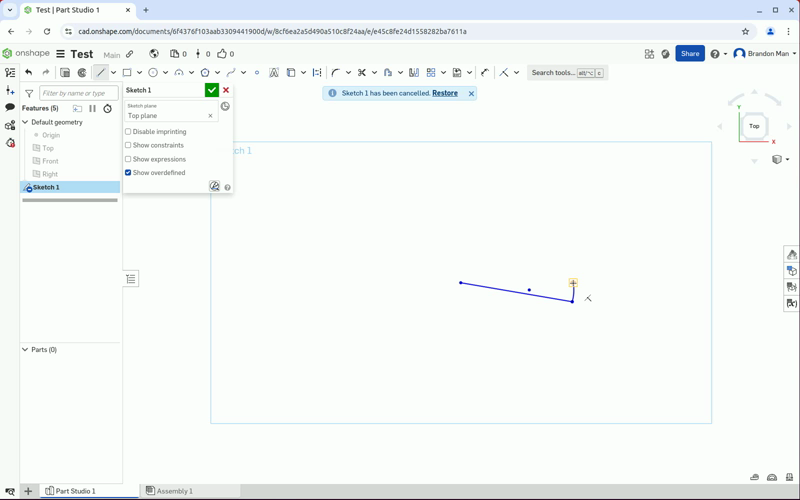
key_down(shift)
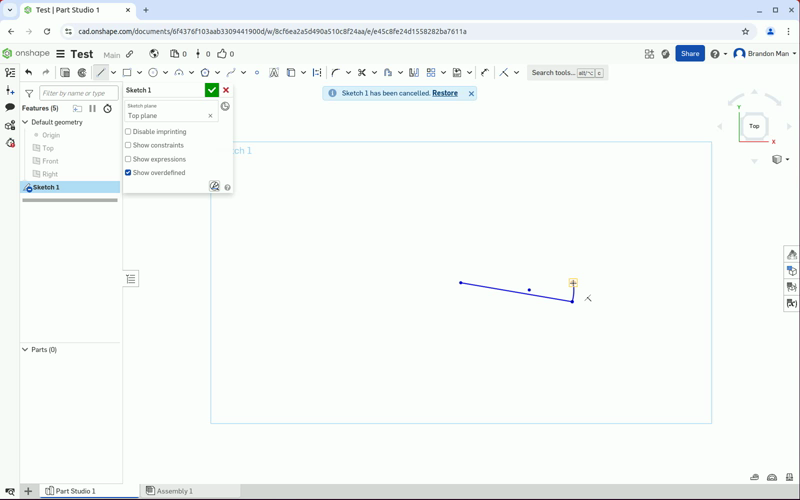
mouse_move(460, 282)
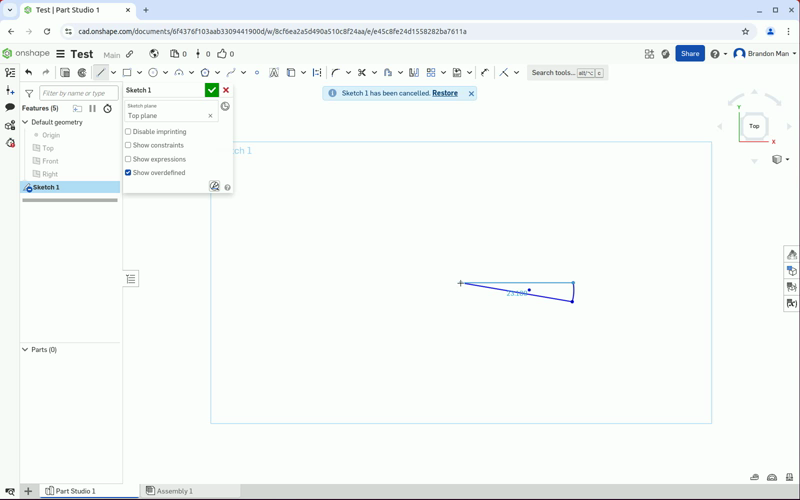
scroll(6)
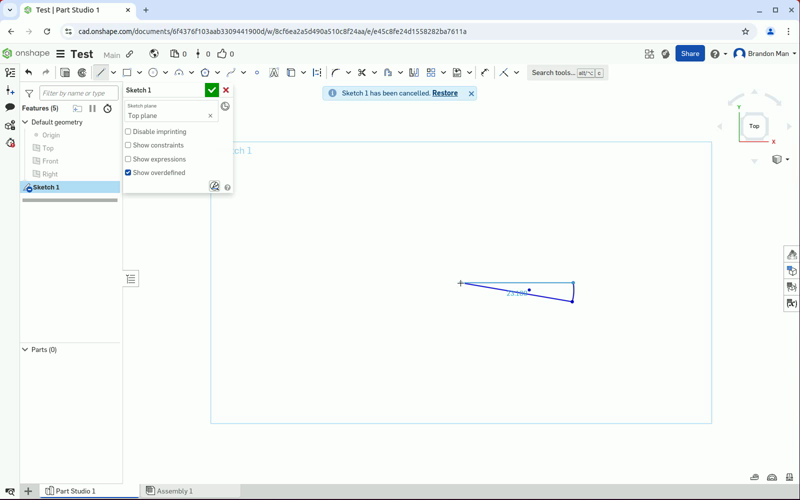
scroll(6)
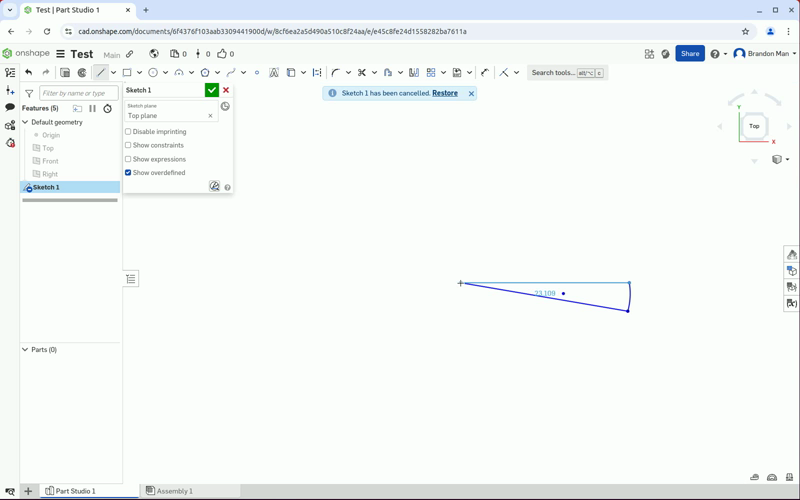
scroll(6)
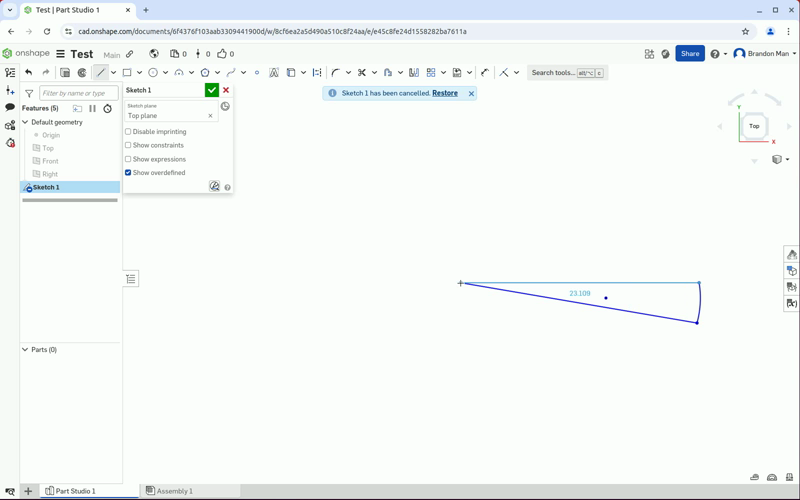
scroll(6)
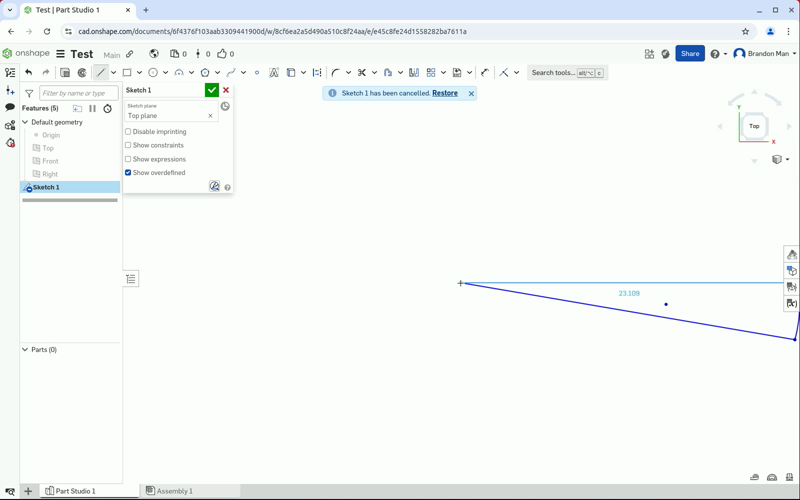
scroll(6)
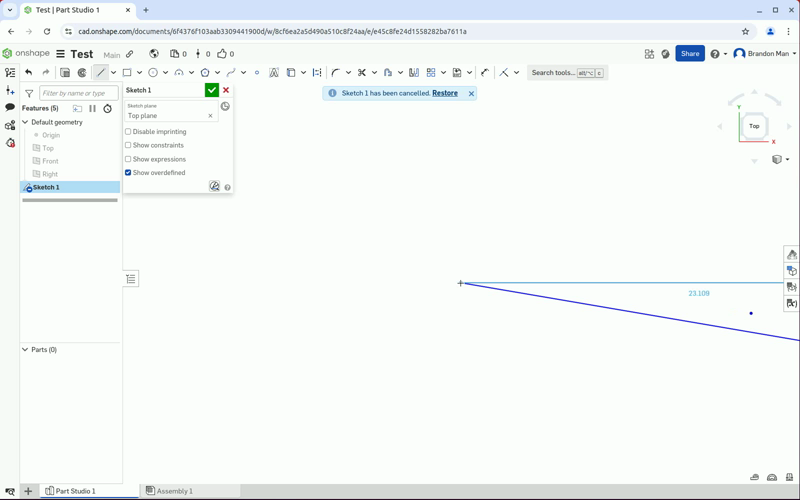
scroll(6)
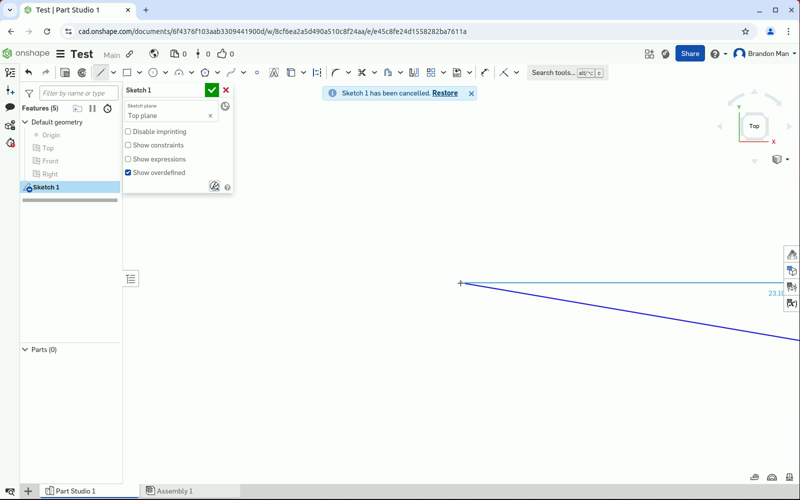
scroll(6)
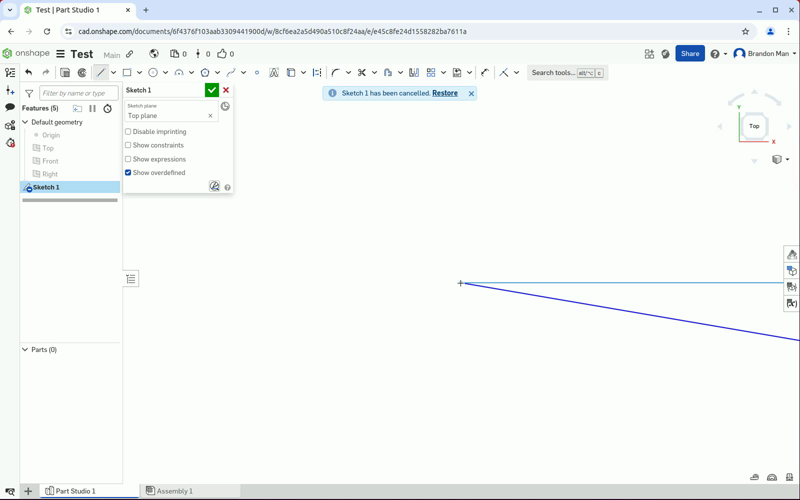
key_up(shift)
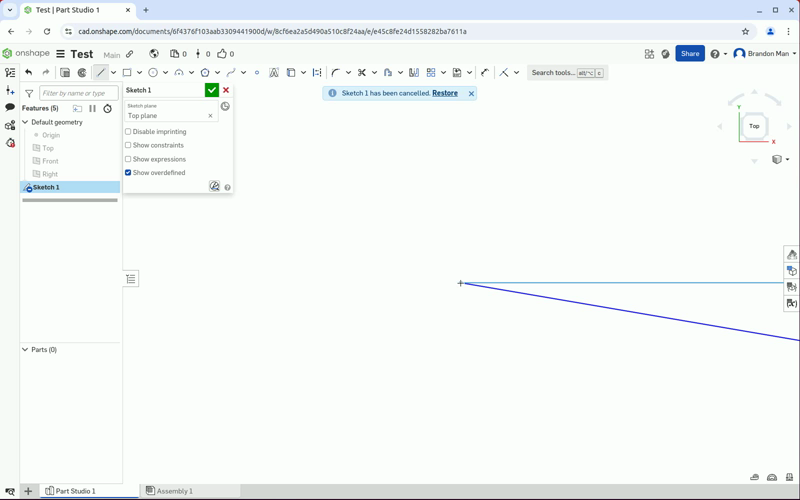
click(460, 282)
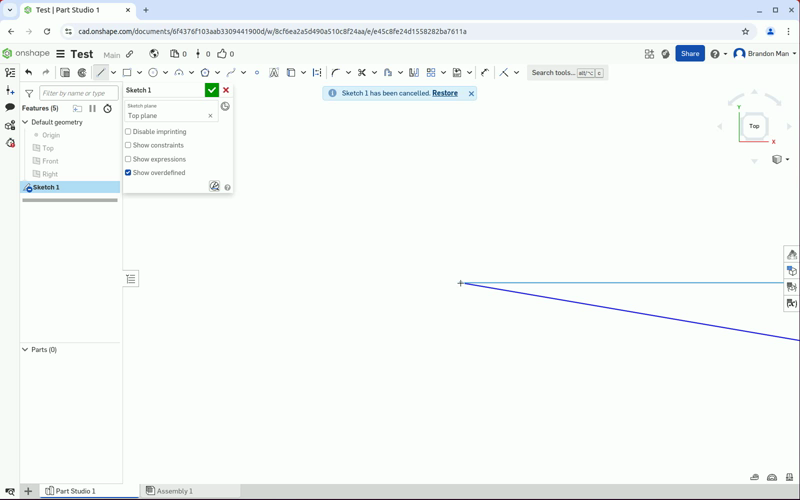
scroll(-6)
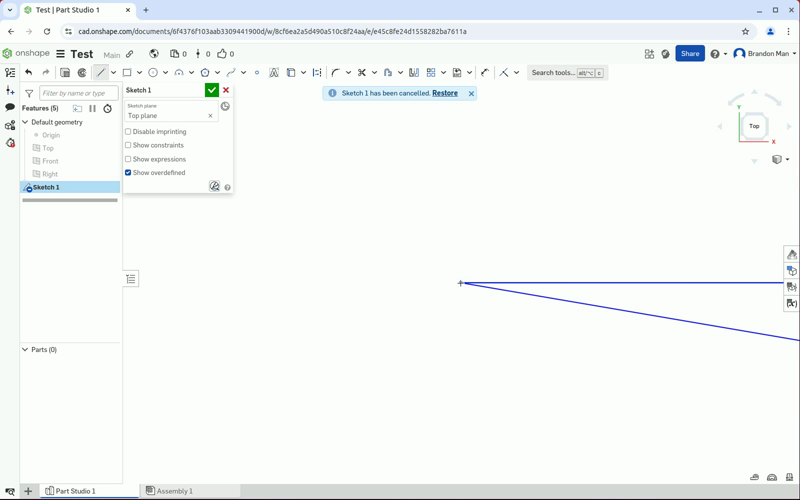
scroll(-6)
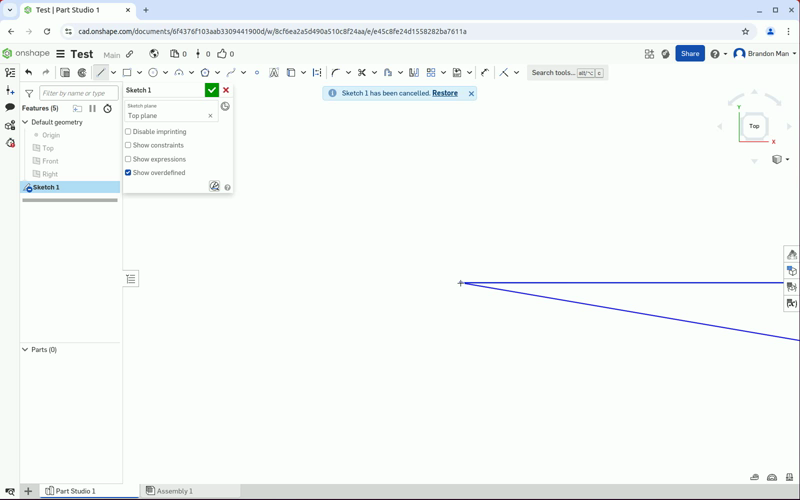
scroll(-6)
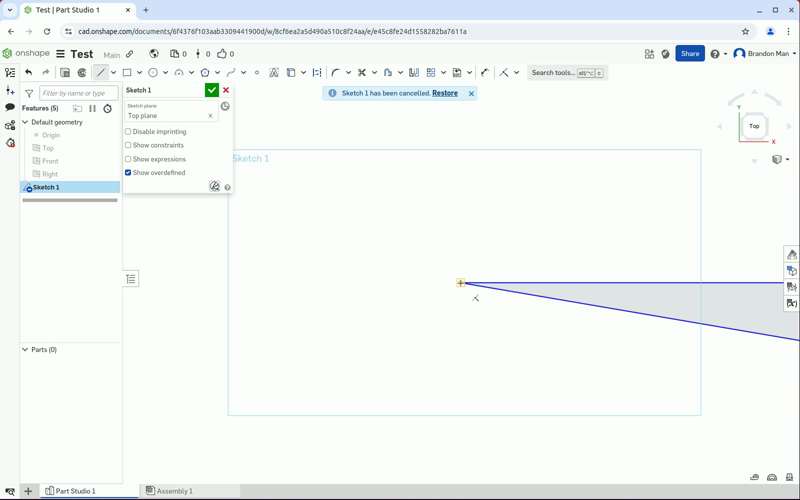
scroll(-6)
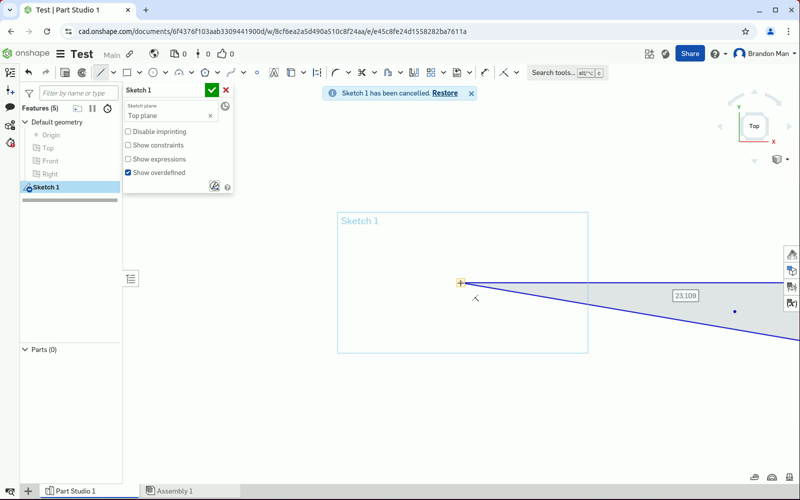
scroll(-6)
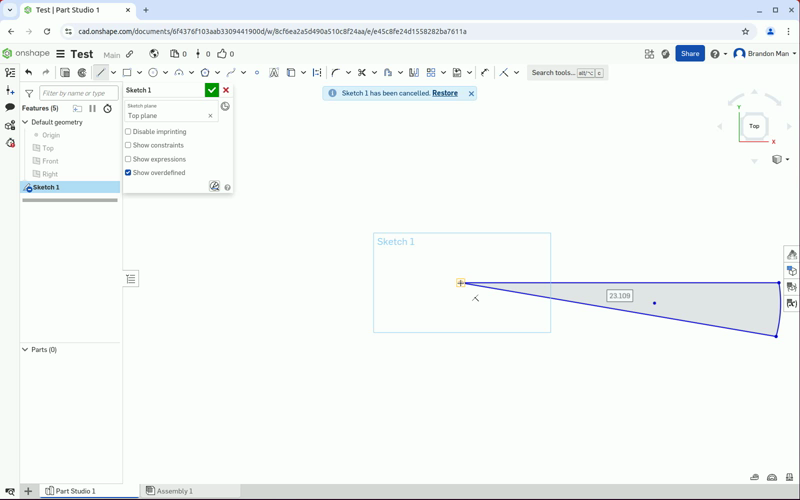
scroll(-6)
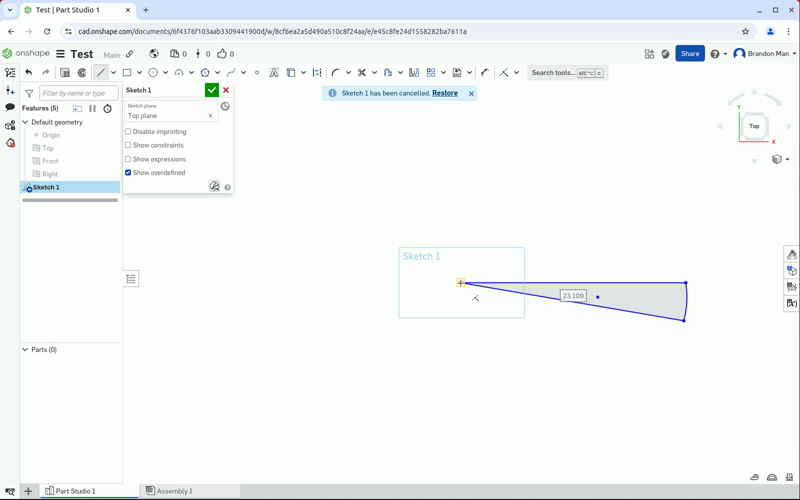
scroll(-6)
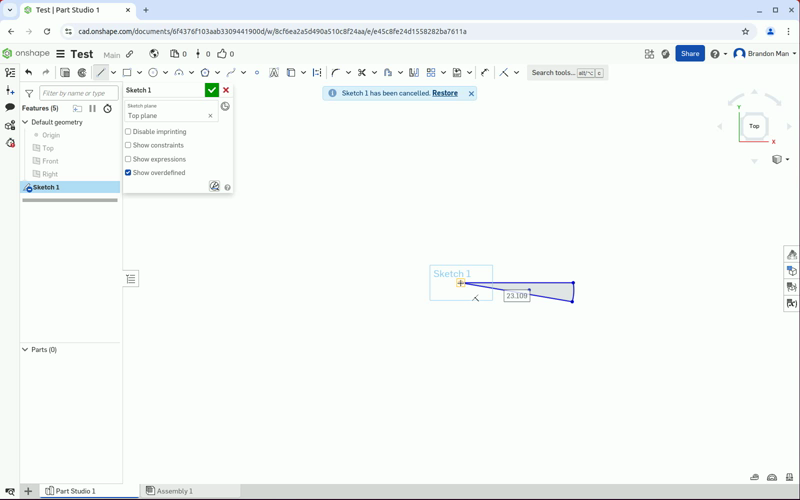
key(esc)
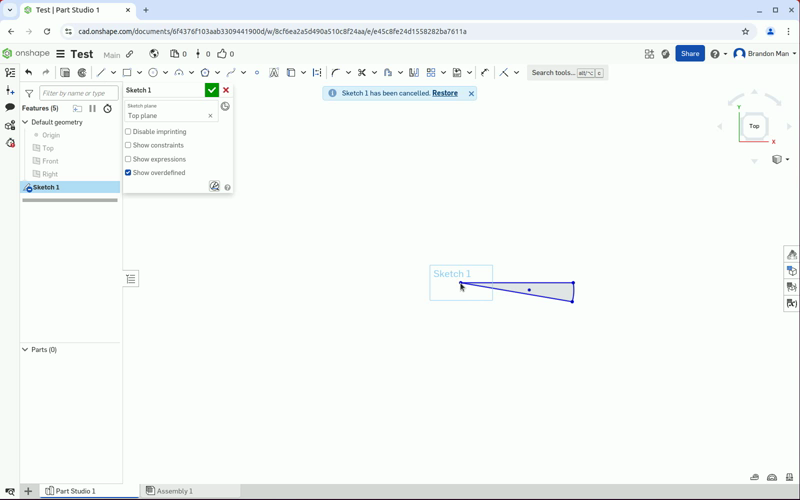
mouse_move(567, 290)
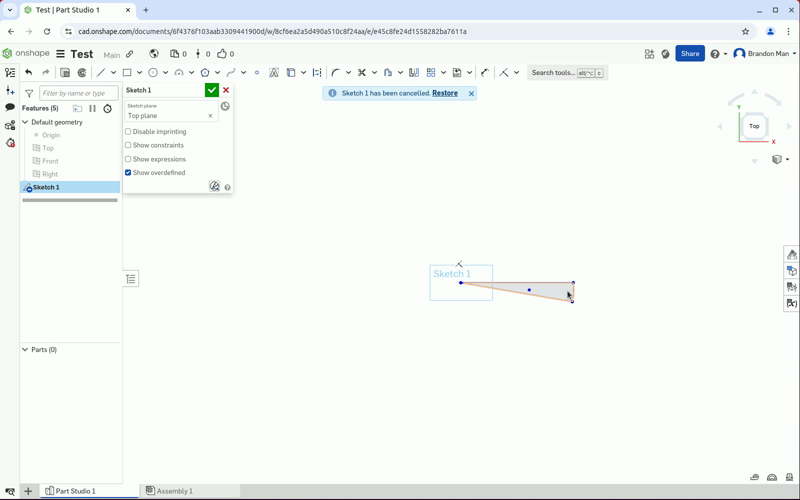
scroll(6)
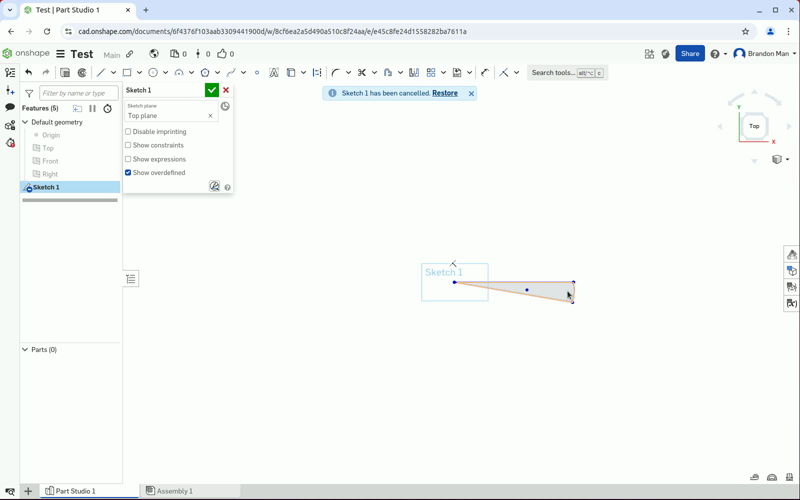
scroll(6)
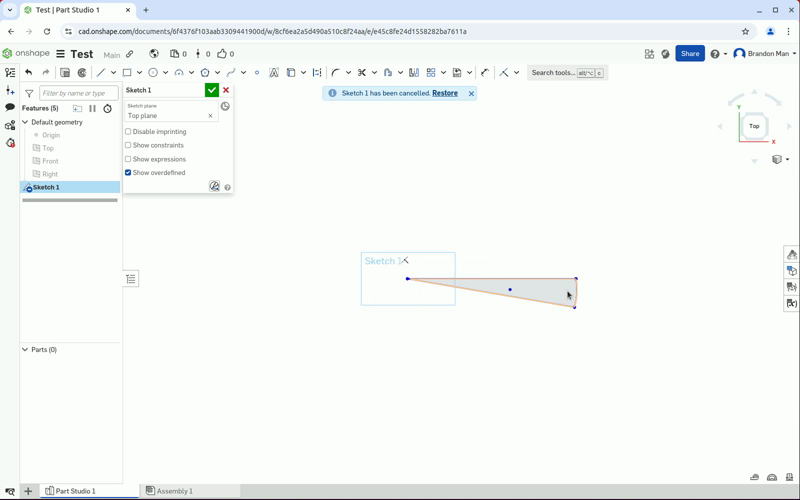
scroll(6)
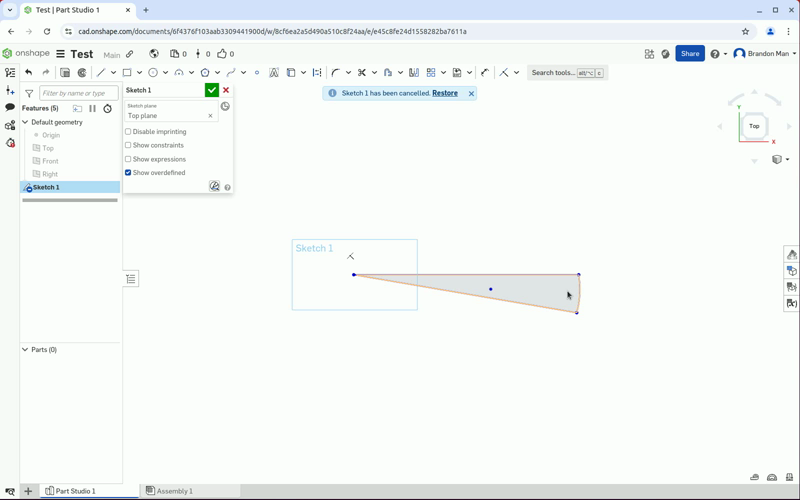
scroll(6)
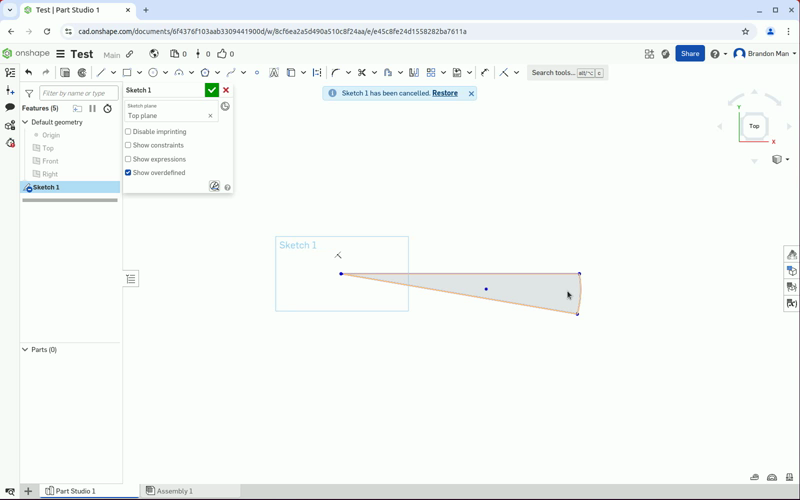
scroll(6)
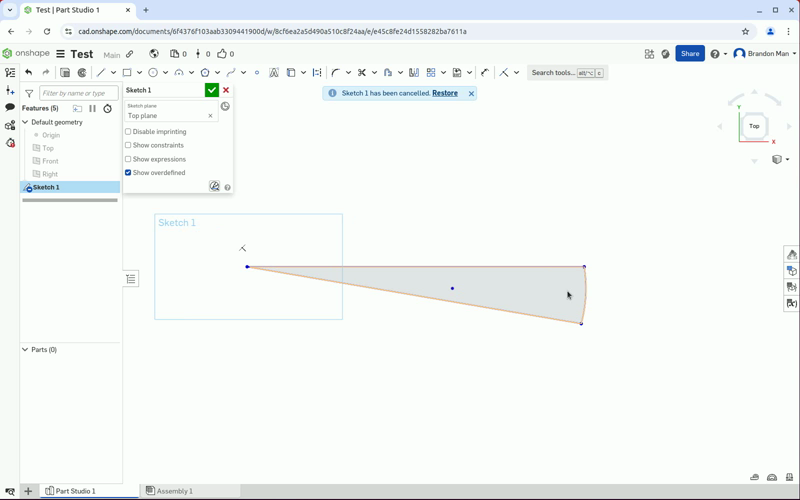
scroll(6)
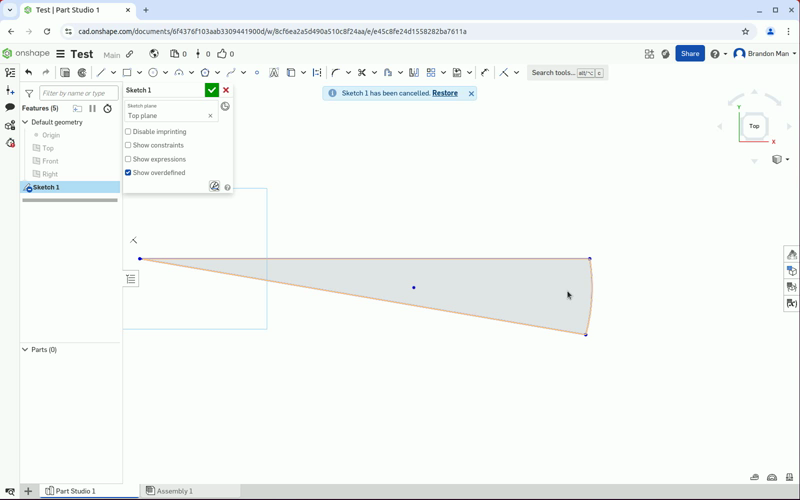
scroll(6)
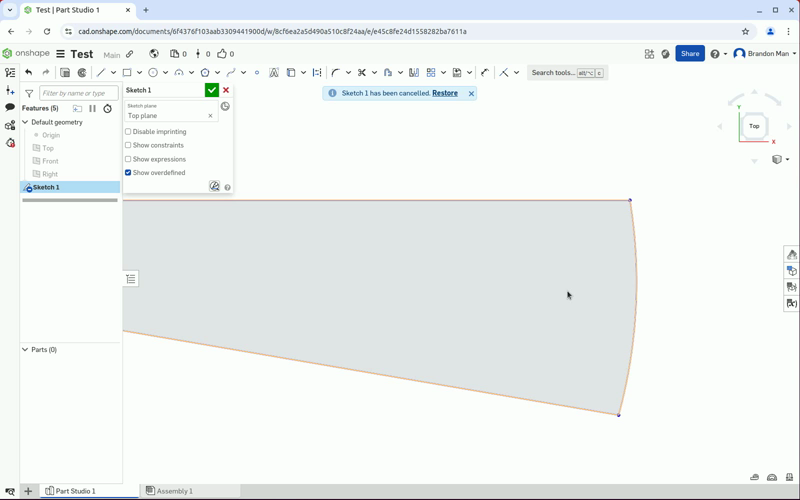
click(567, 290)
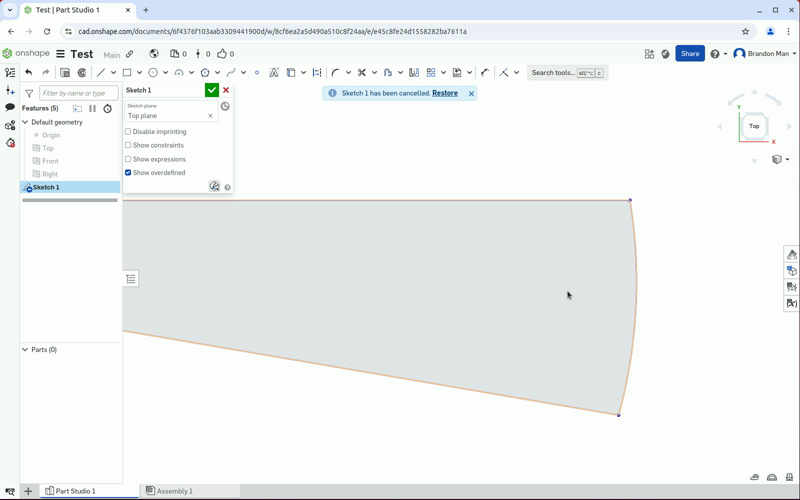
scroll(-6)
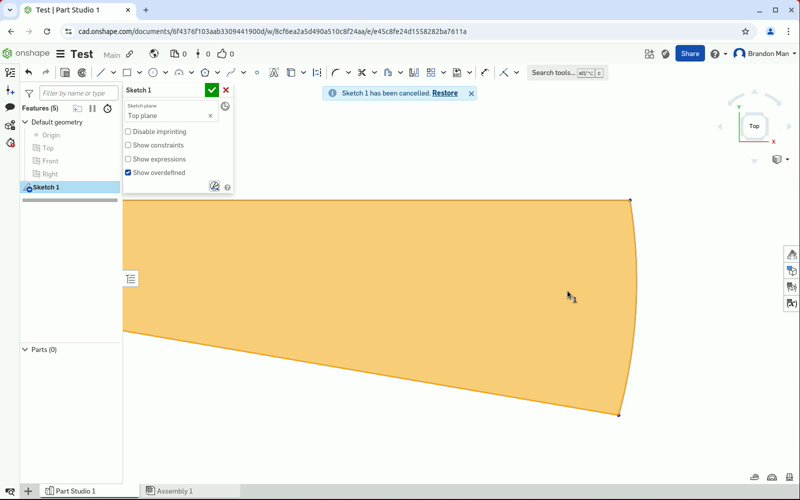
scroll(-6)
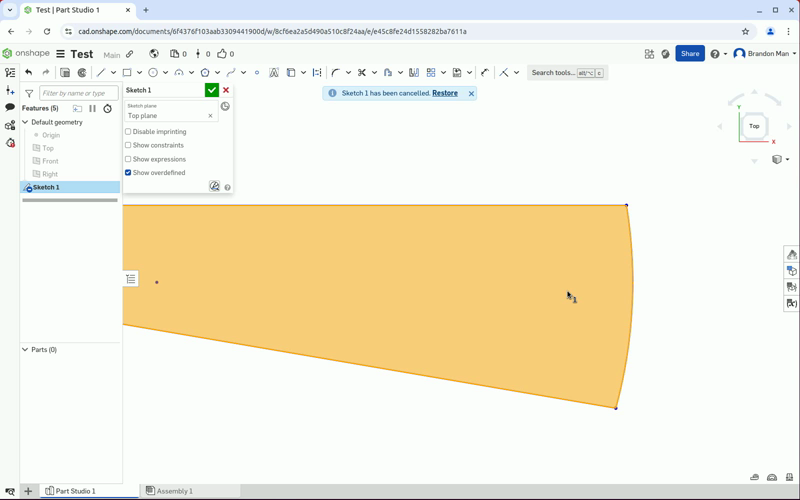
scroll(-6)
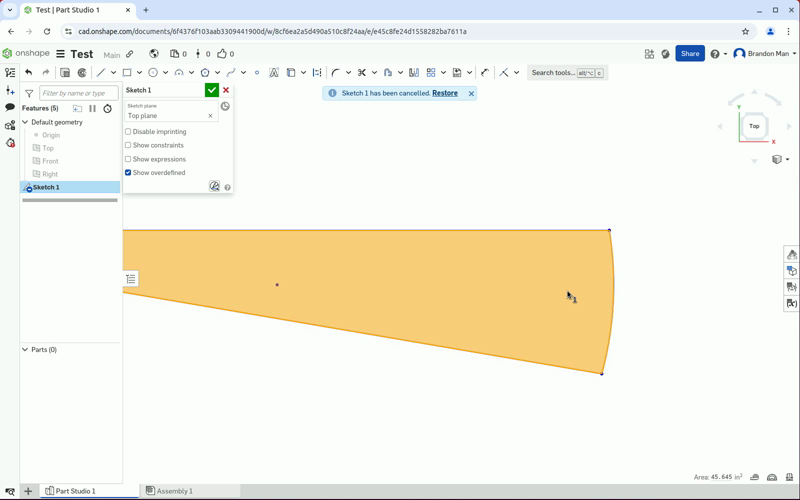
scroll(-6)
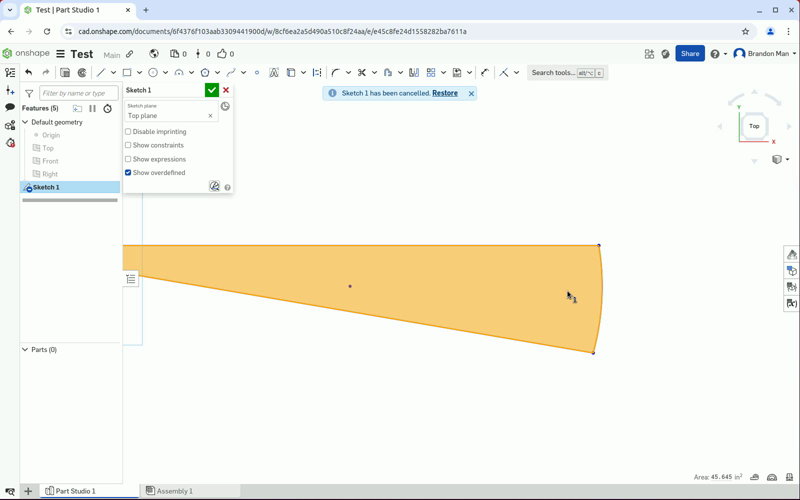
scroll(-6)
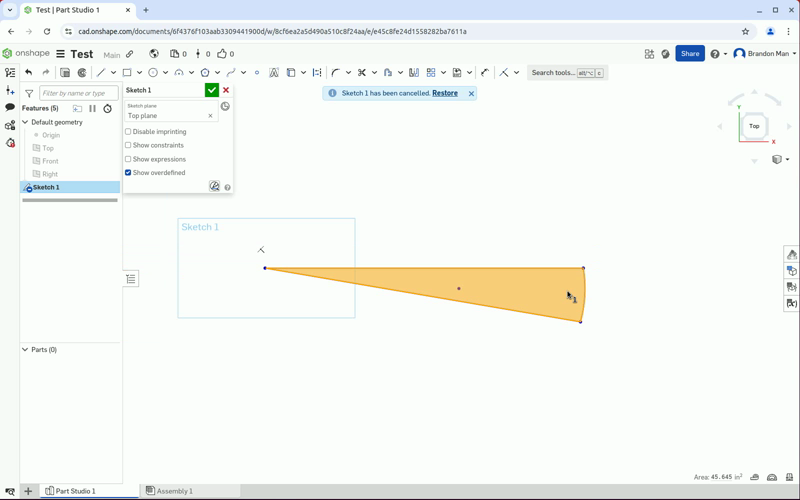
scroll(-6)
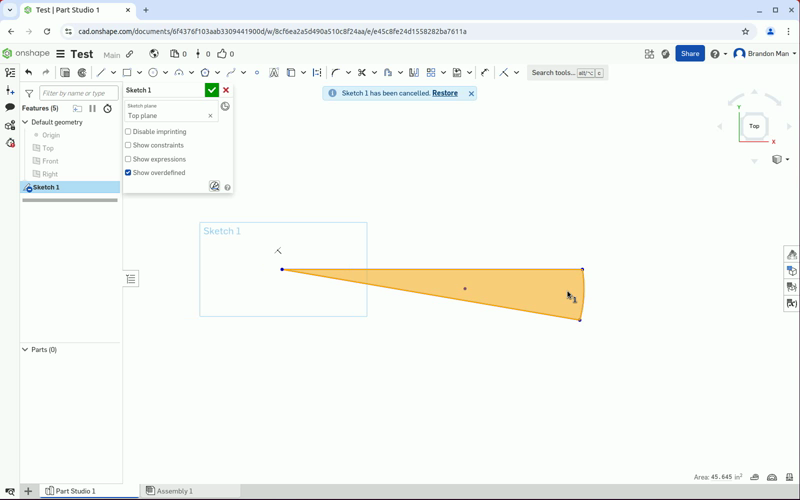
scroll(-6)
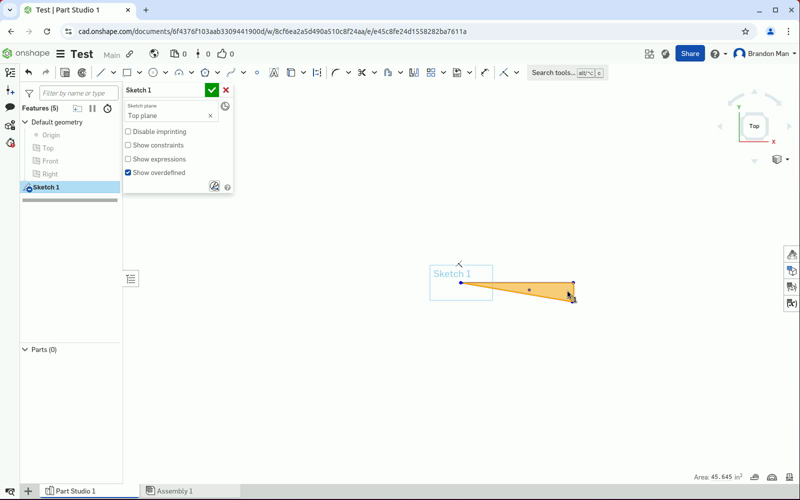
mouse_move(73, 352)
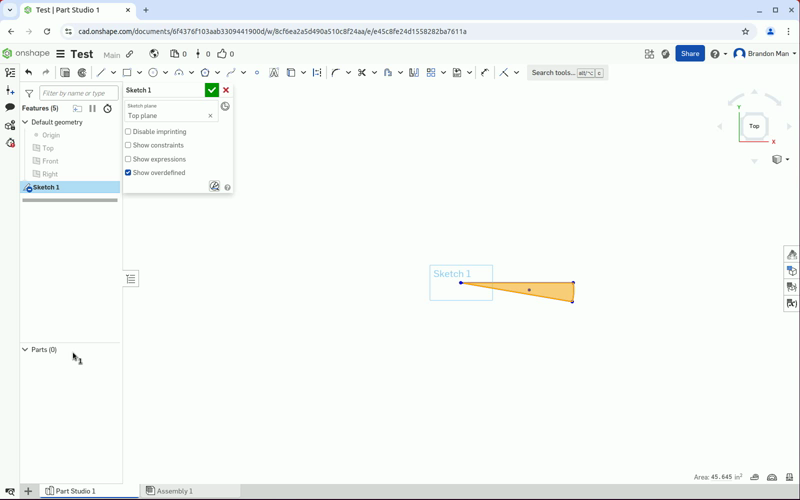
key(shift+y)
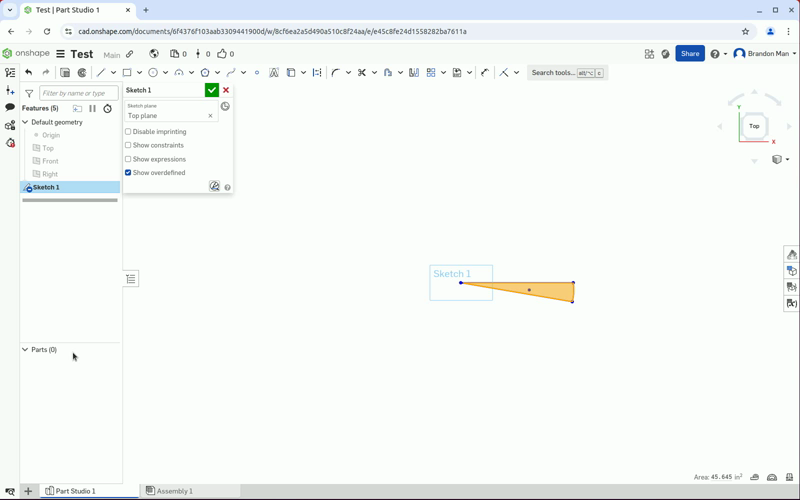
key(shift+e)
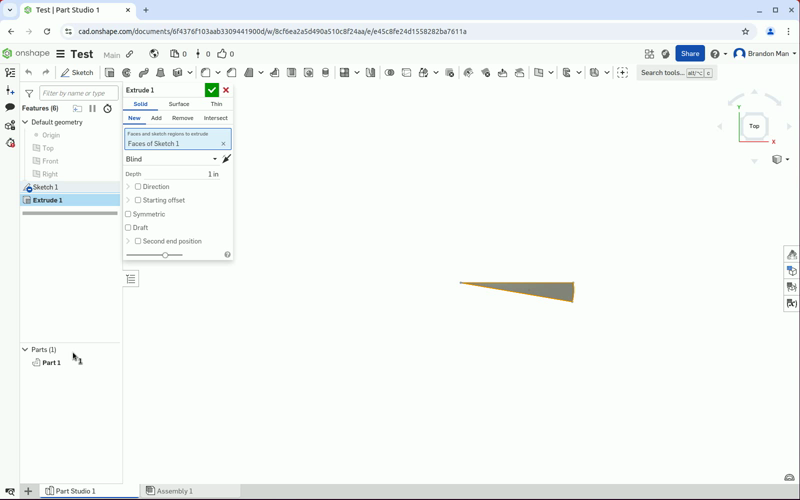
mouse_move(143, 106)
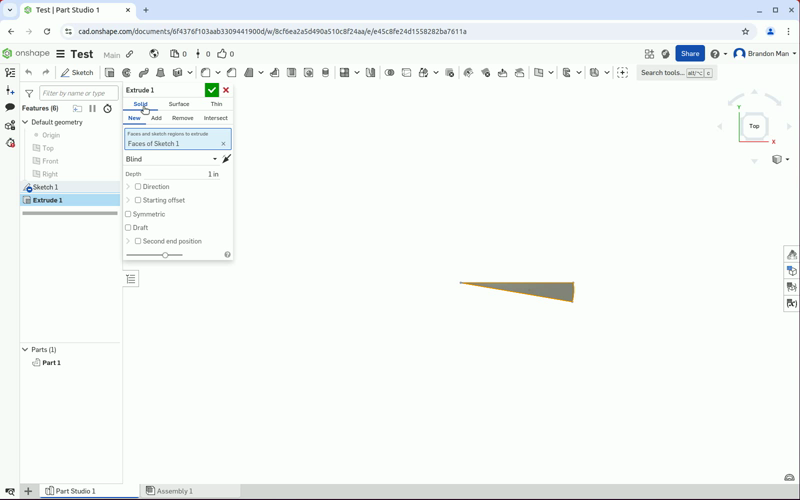
click(143, 106)
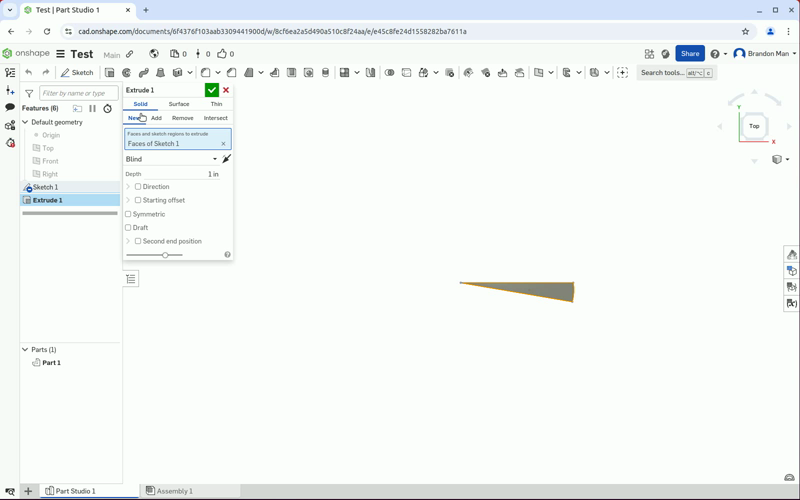
mouse_move(137, 120)
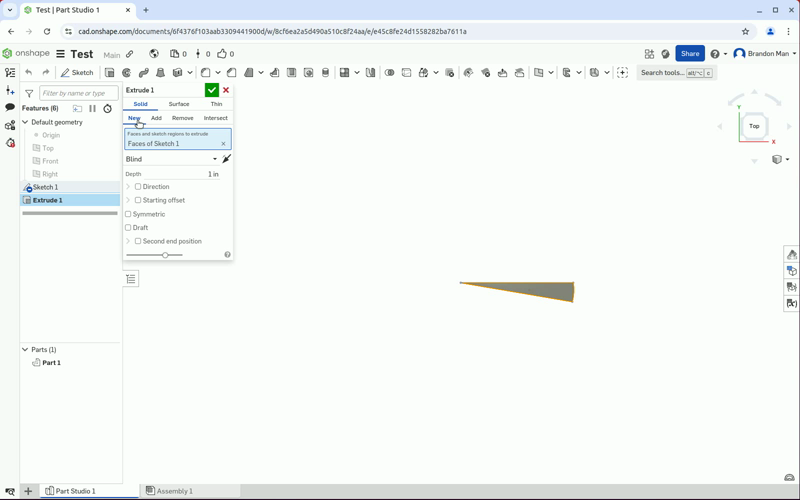
click(137, 120)
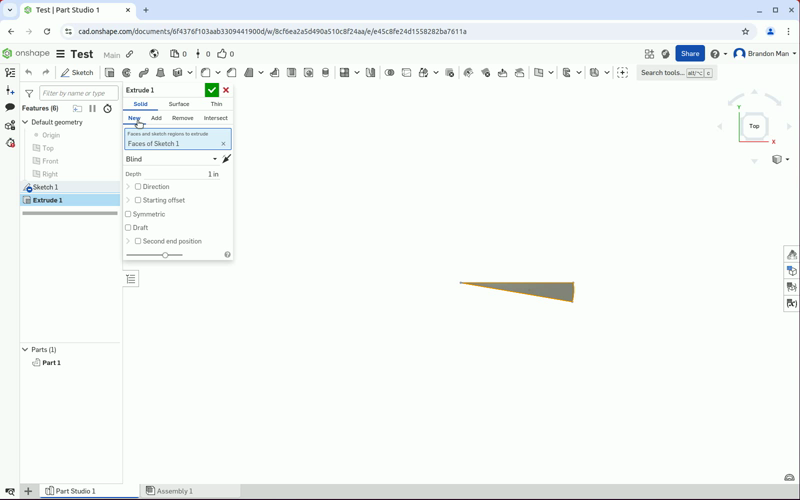
key(tab, 4)
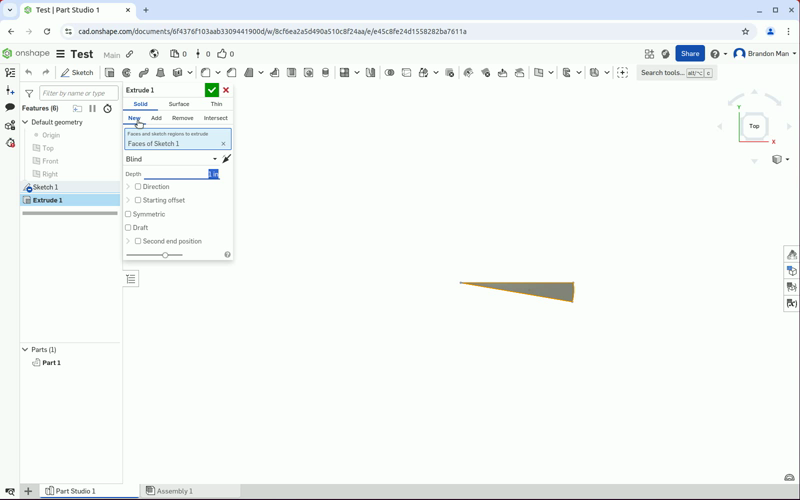
text(1.204)
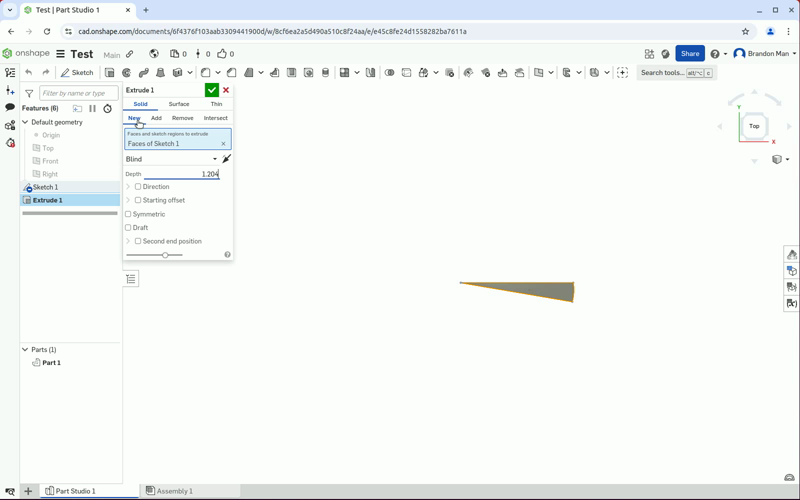
key(enter)
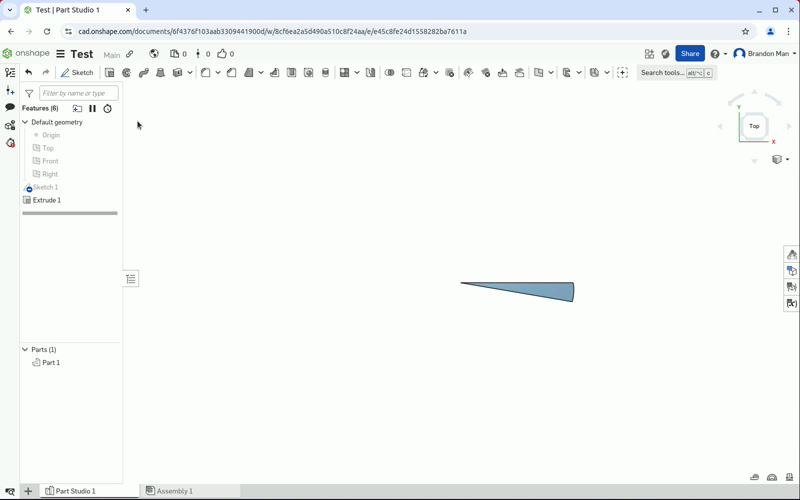
key(shift+h)
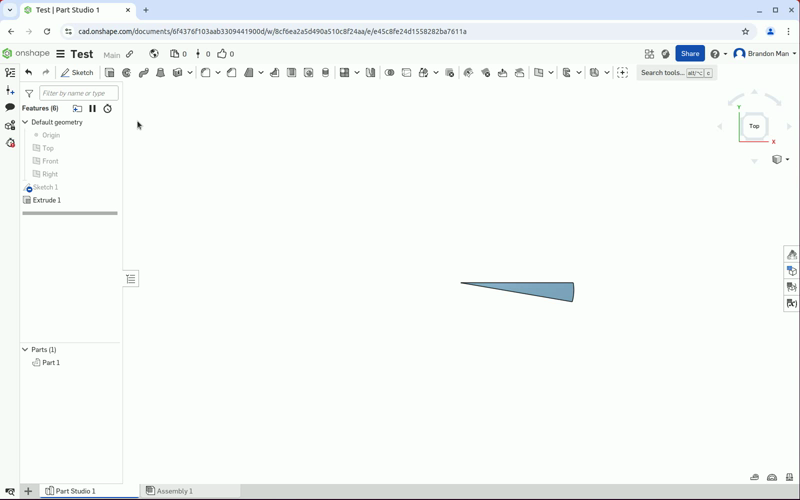
key(shift+h)
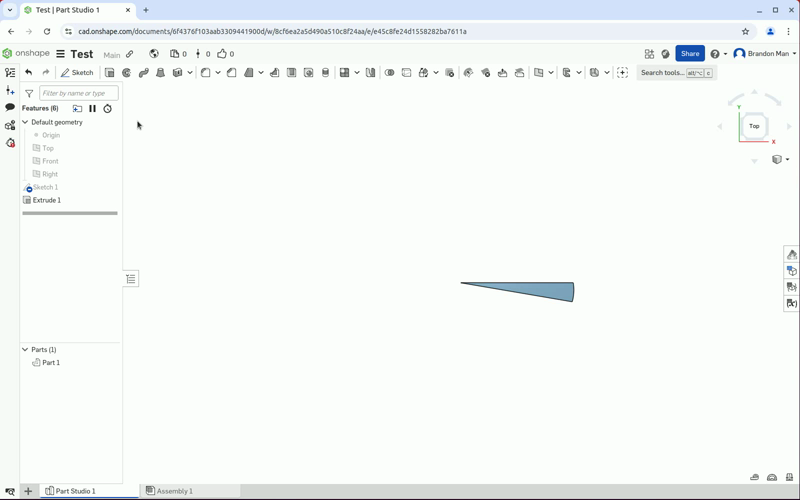
mouse_move(73, 189)
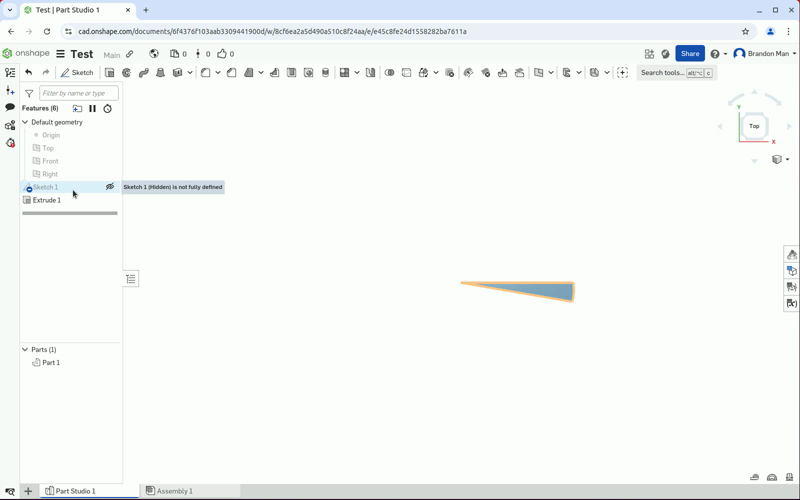
click(73, 189)
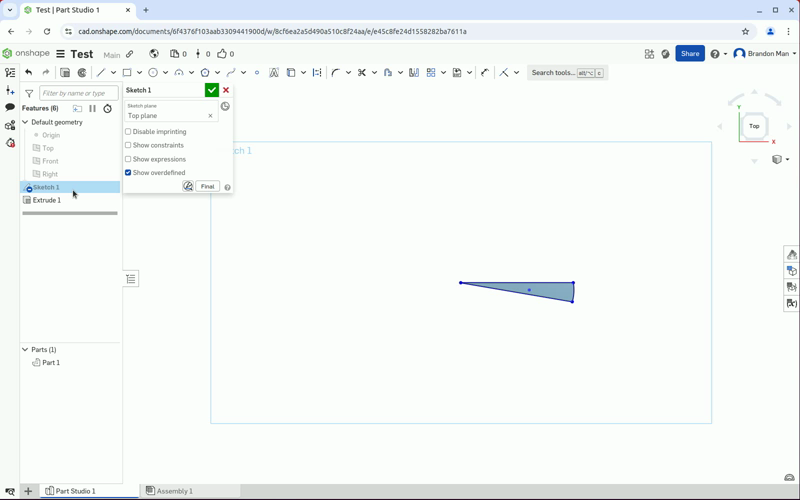
mouse_move(229, 92)
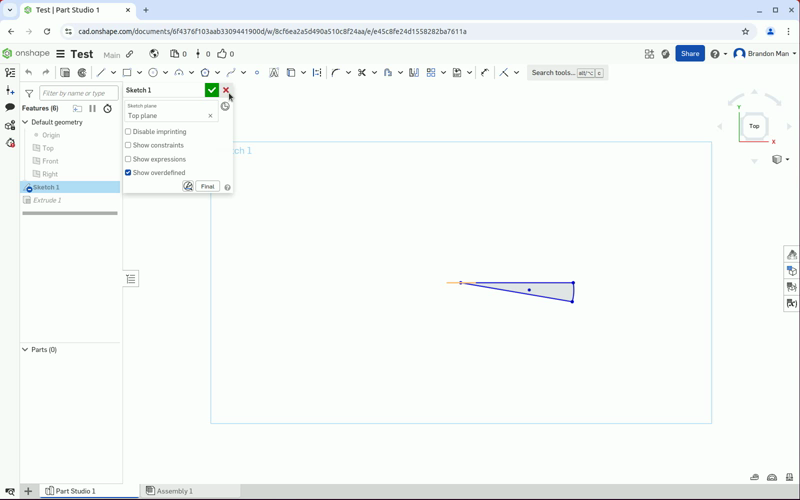
click(229, 92)
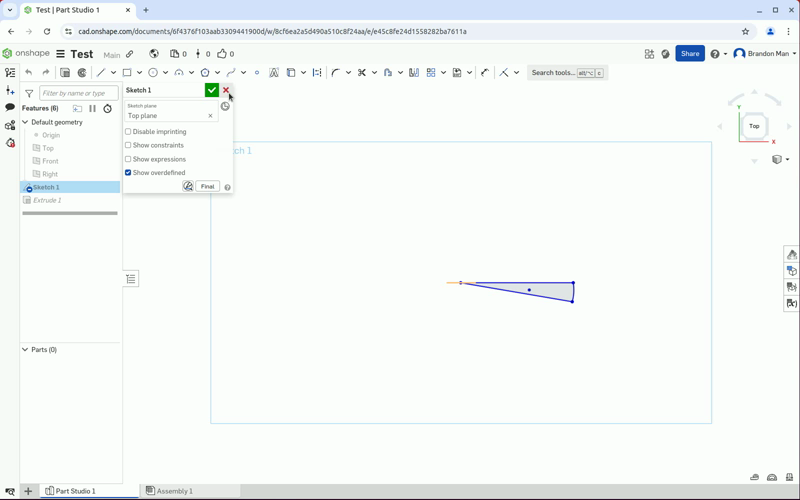
key(shift+s)
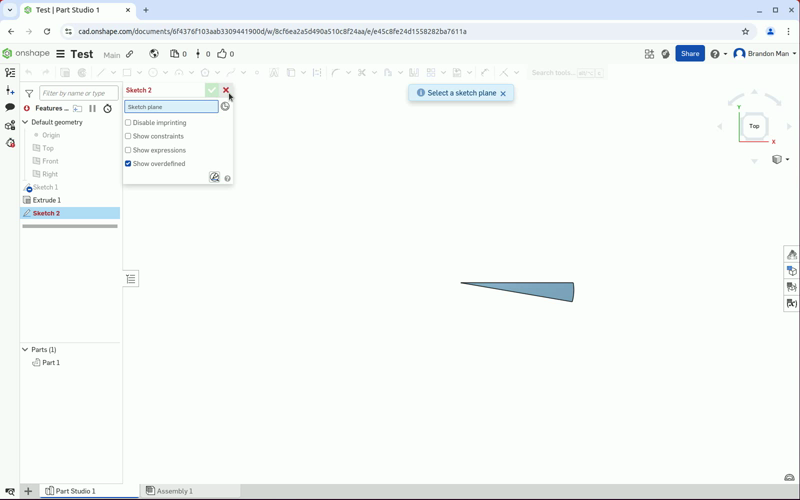
mouse_move(73, 150)
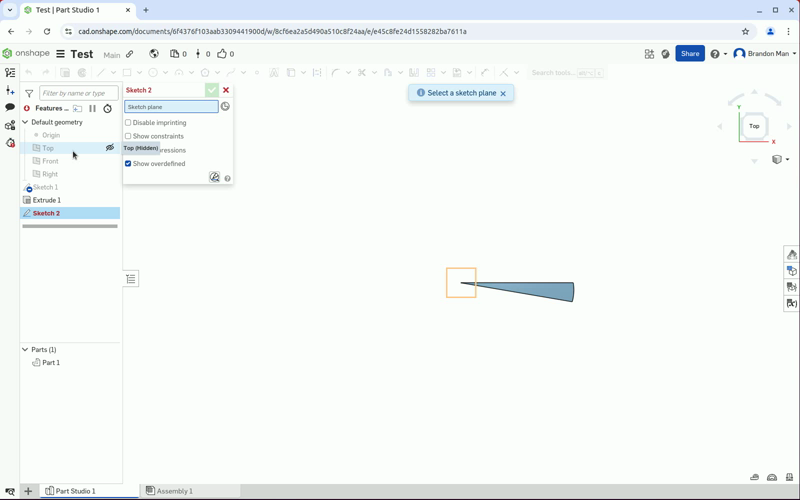
click(73, 150)
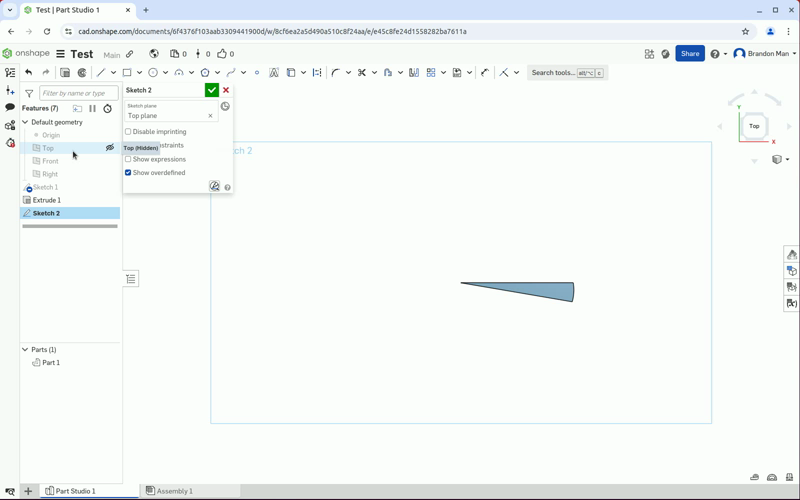
mouse_move(73, 352)
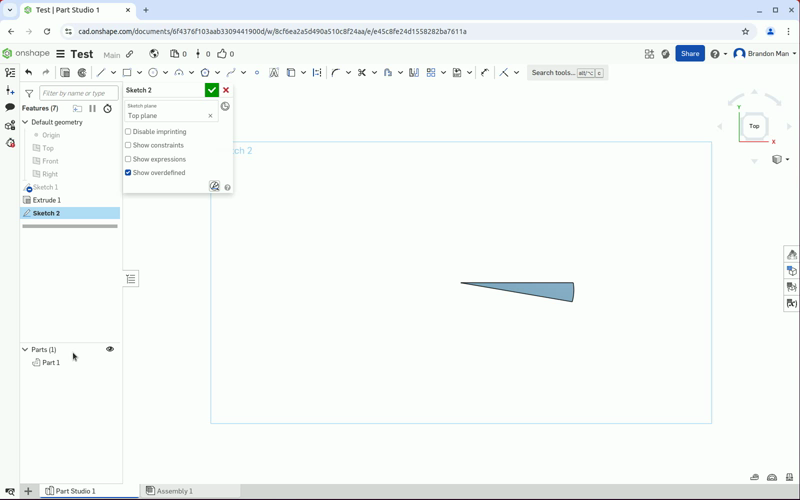
key(y)
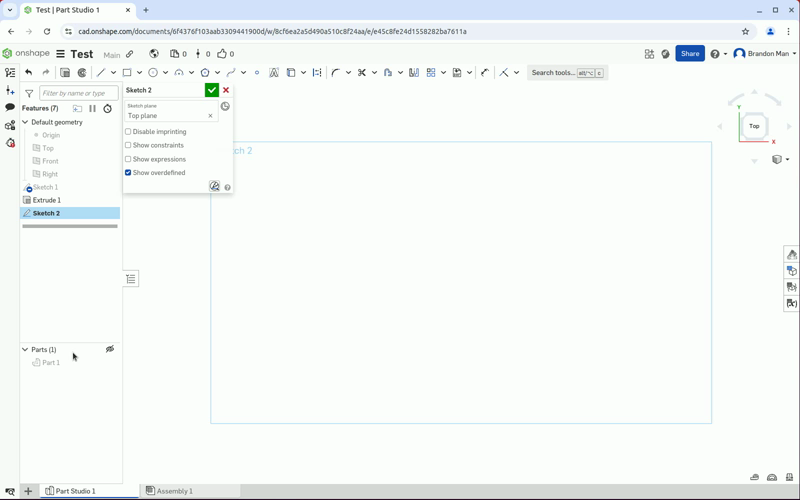
key(l)
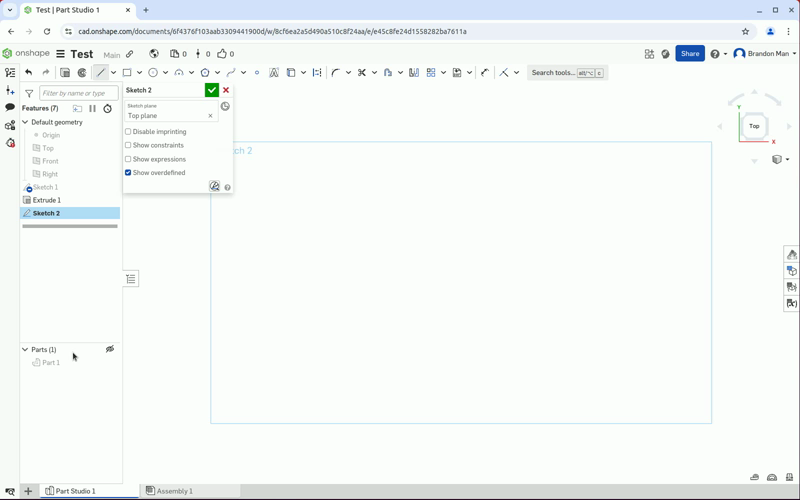
key_down(shift)
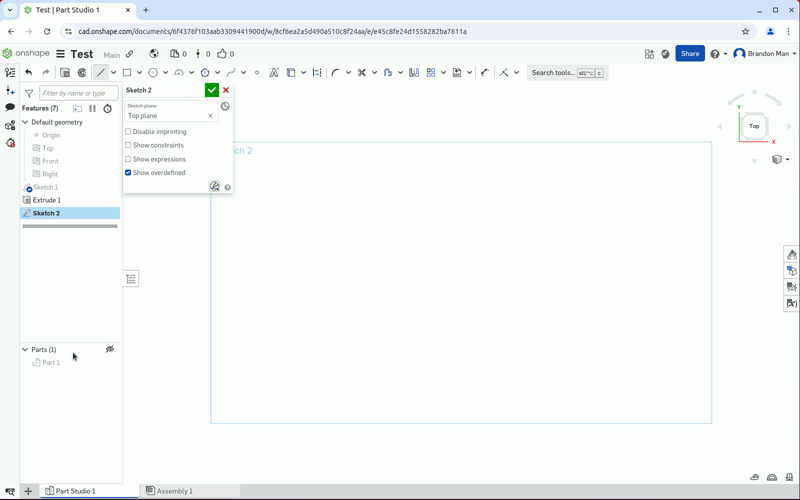
mouse_move(460, 282)
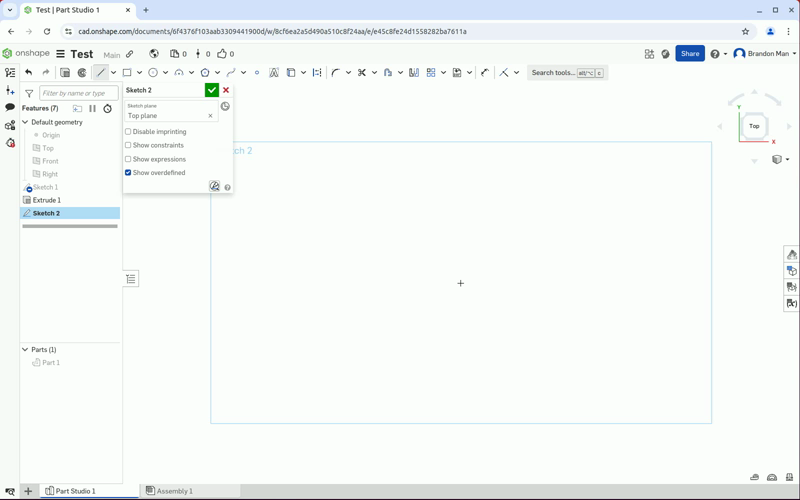
click(460, 282)
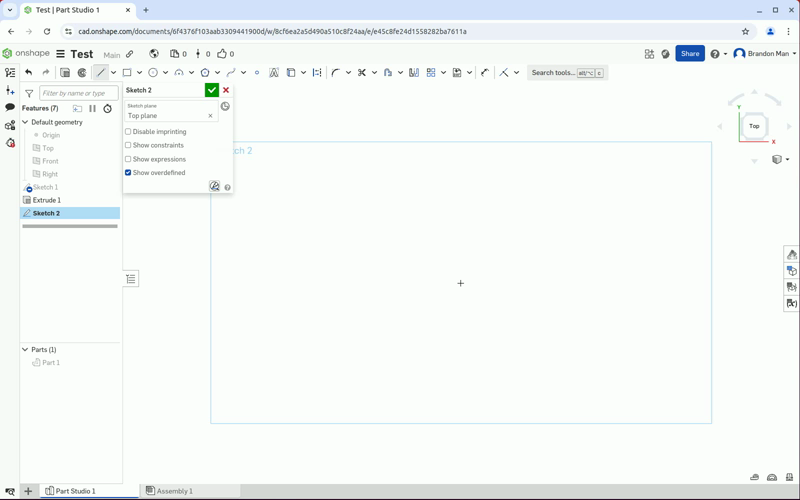
key_up(shift)
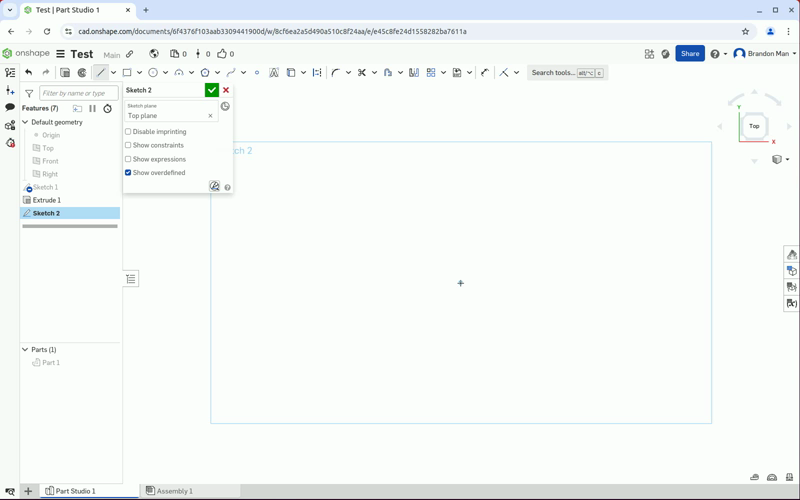
key_down(shift)
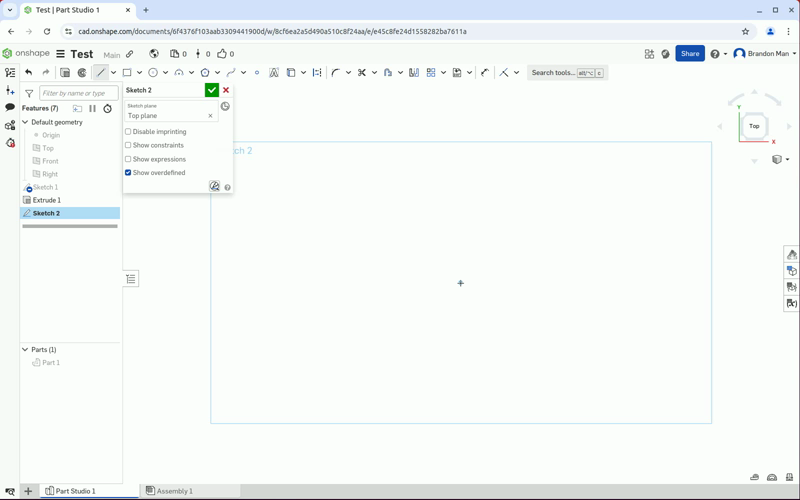
mouse_move(573, 282)
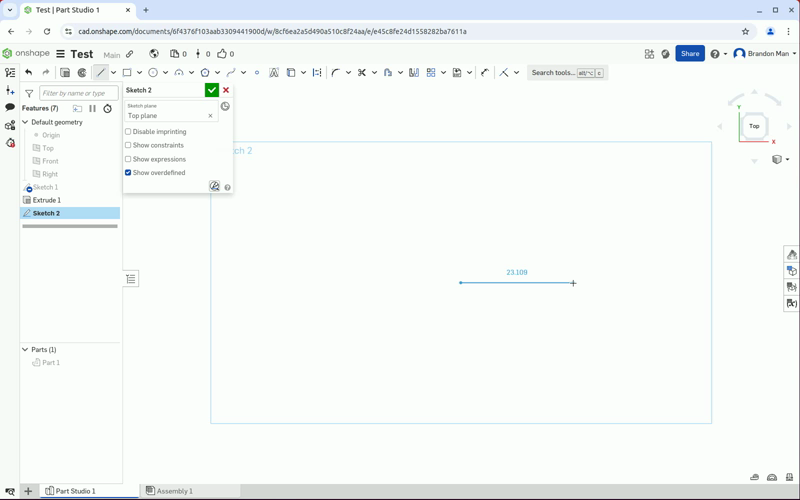
click(573, 282)
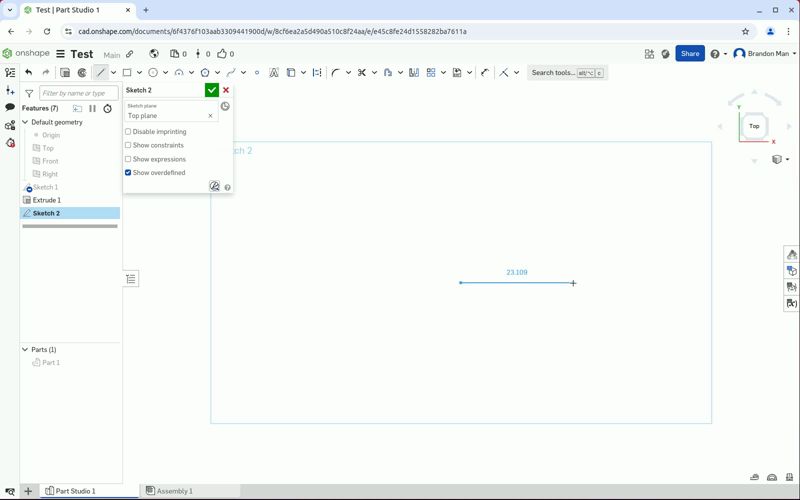
key_up(shift)
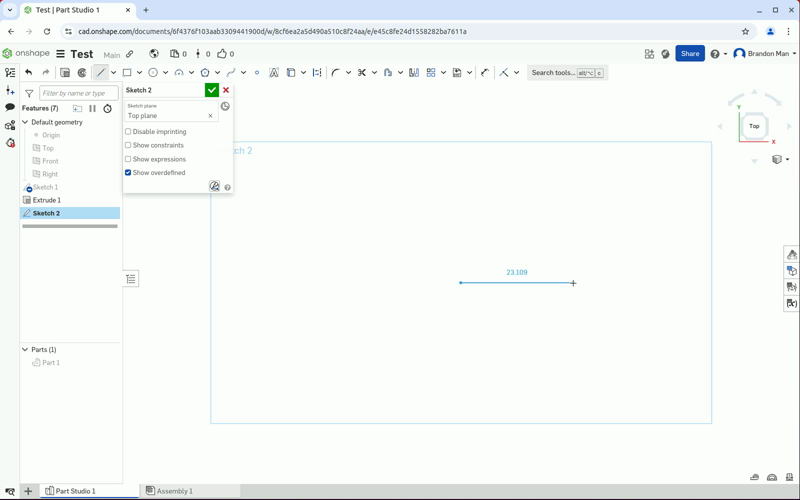
key(esc)
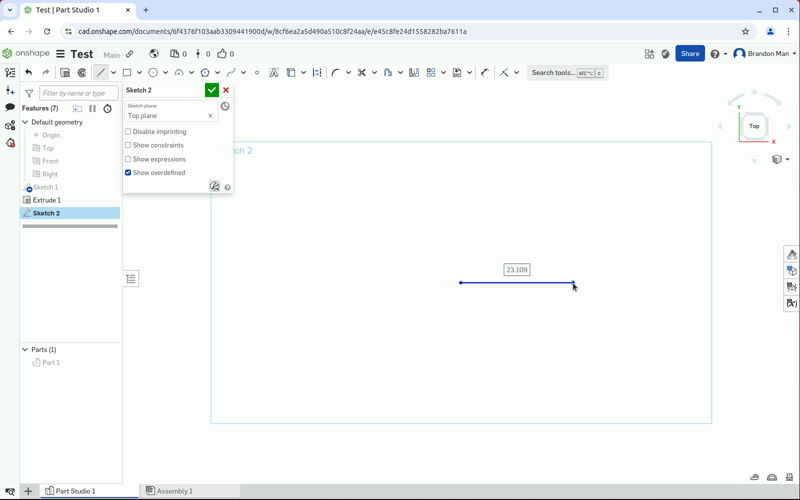
key(a)
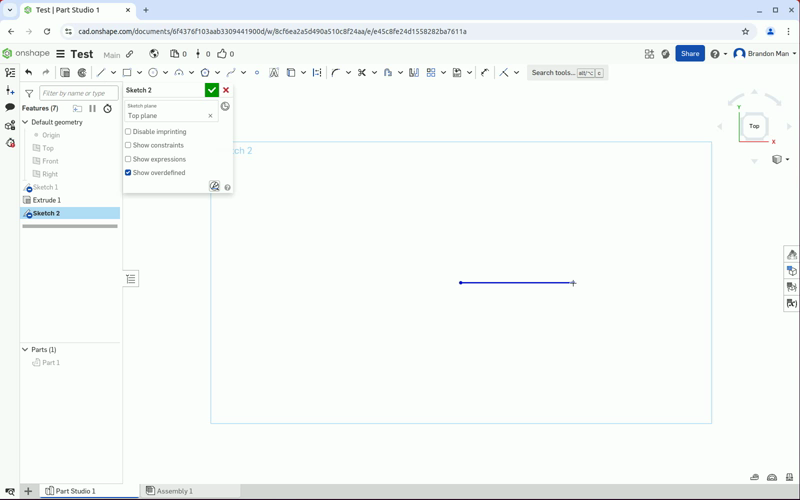
mouse_move(573, 282)
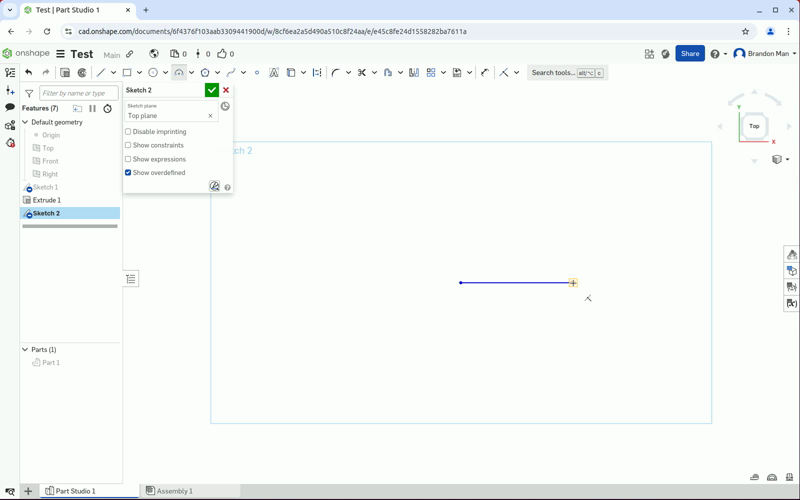
click(573, 282)
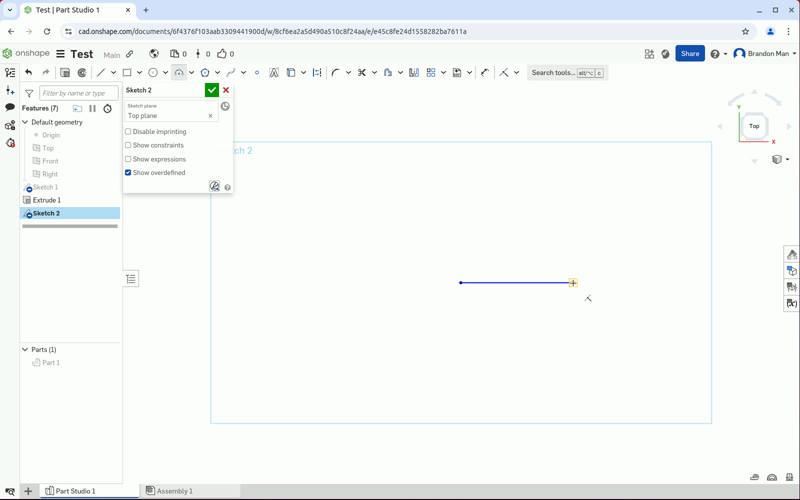
key_down(shift)
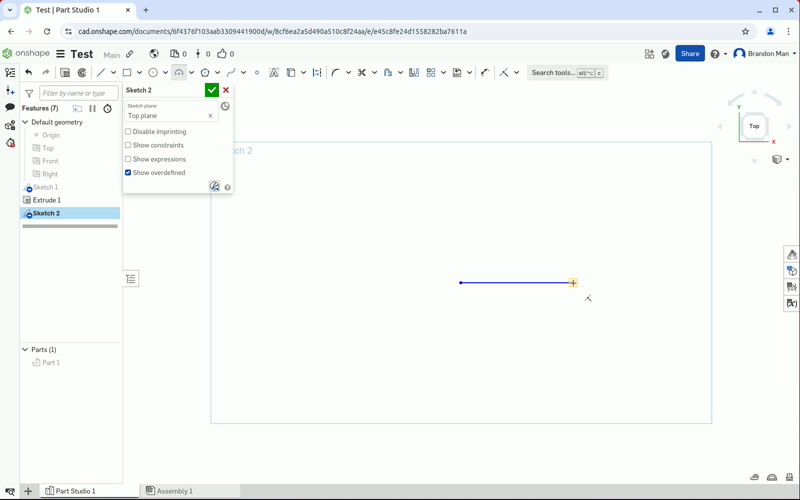
mouse_move(572, 264)
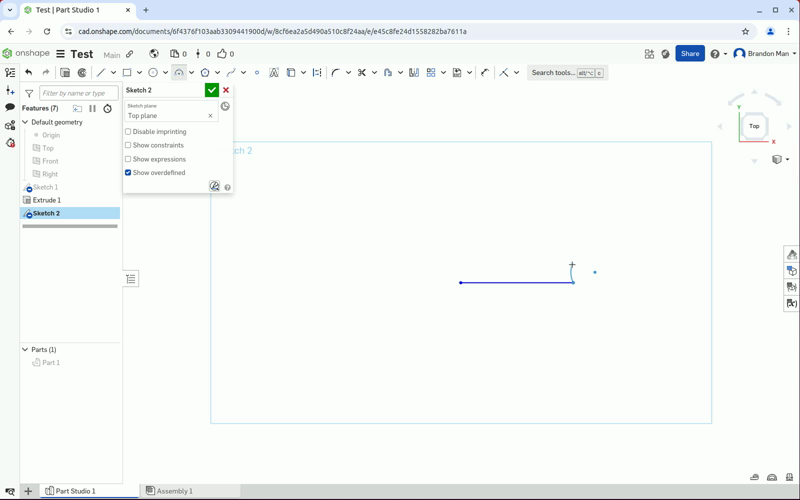
click(572, 264)
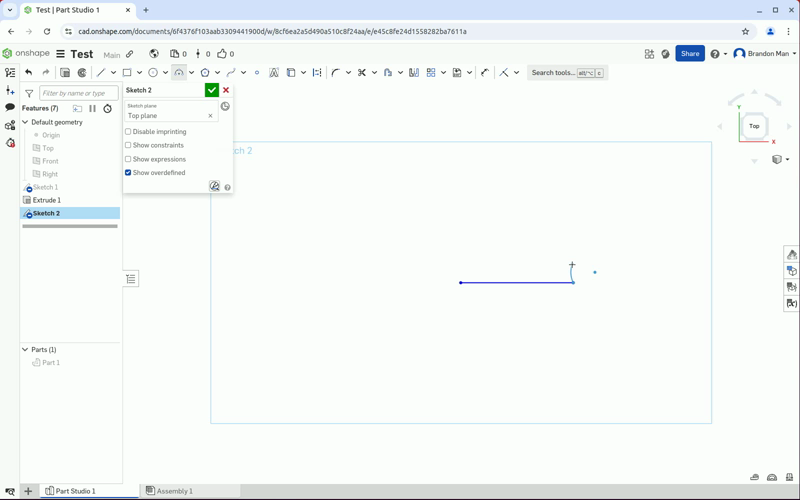
mouse_move(573, 273)
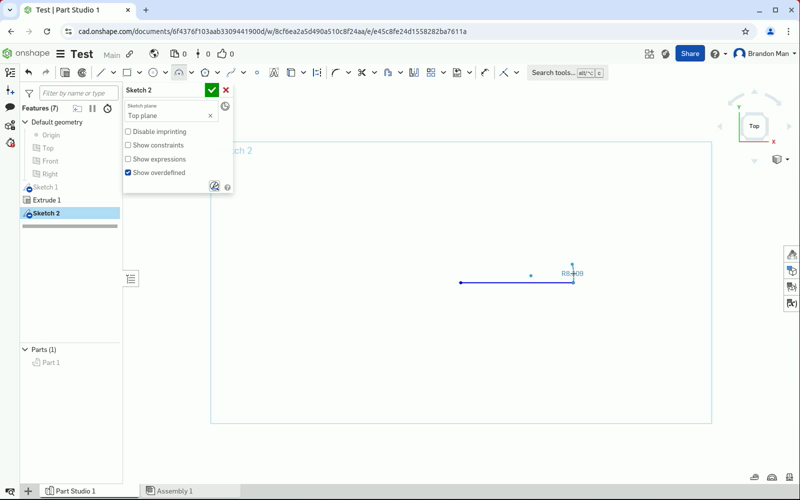
click(573, 273)
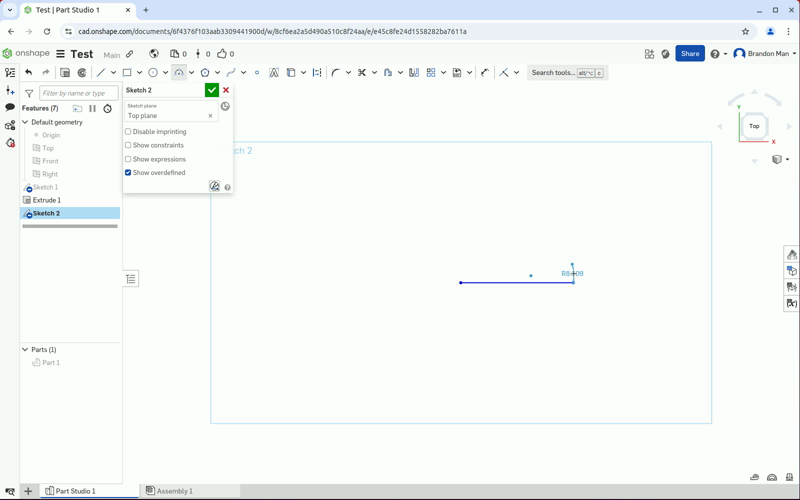
key_up(shift)
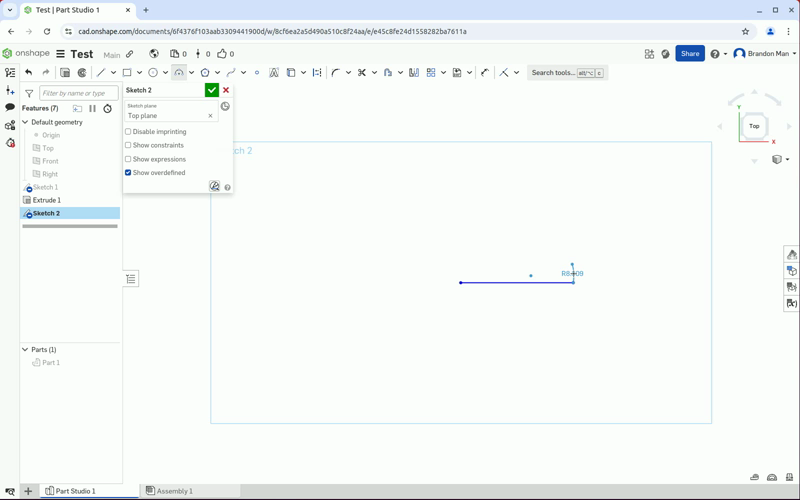
key(esc)
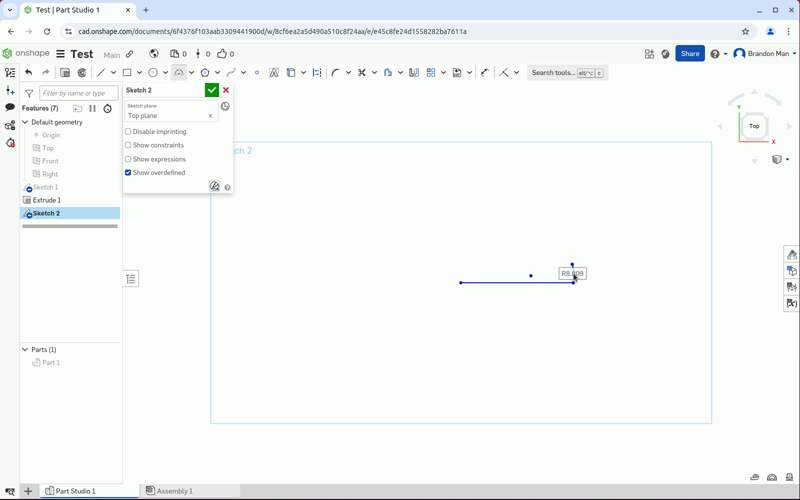
key(l)
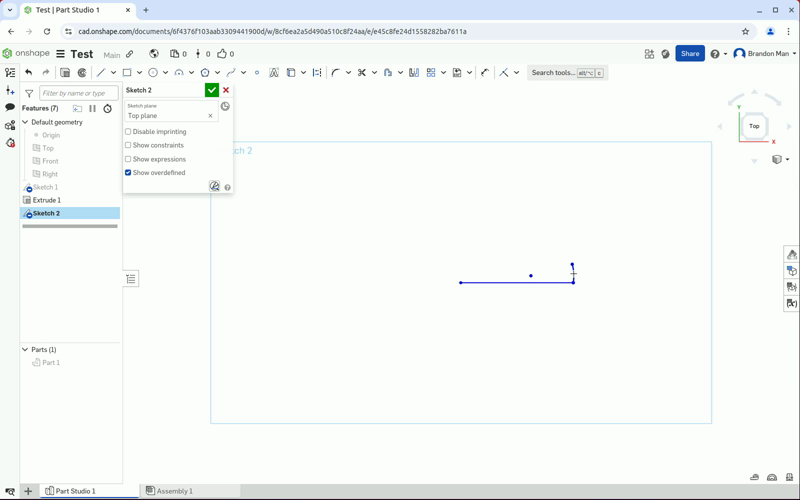
mouse_move(572, 264)
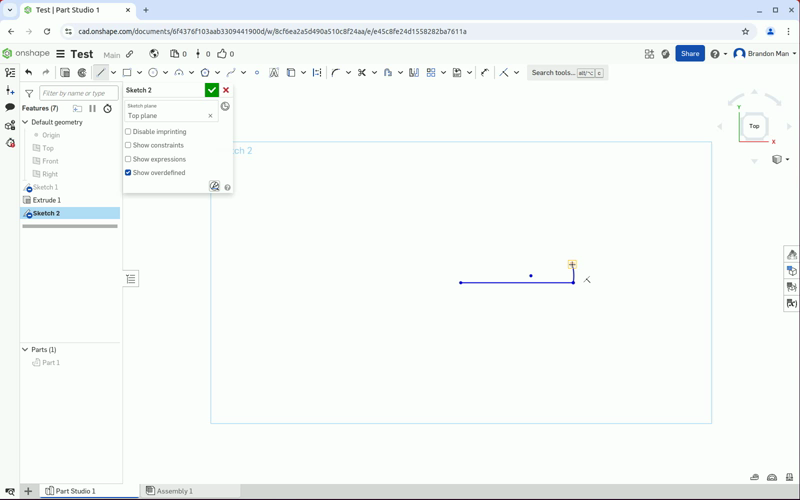
click(572, 264)
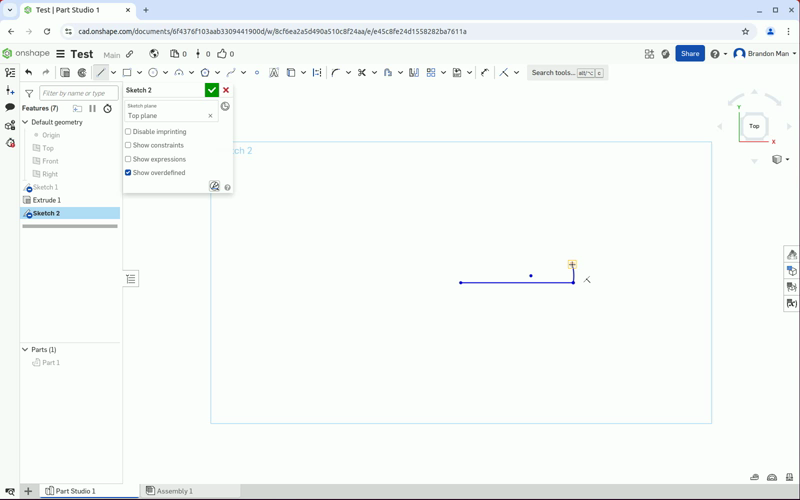
key_down(shift)
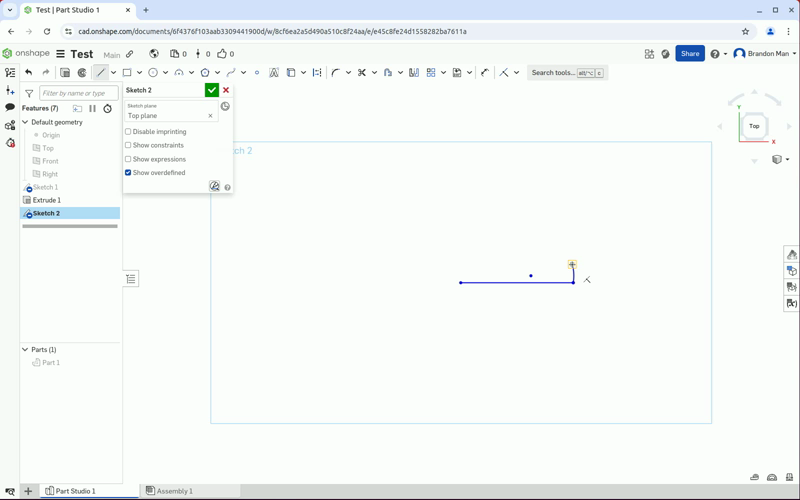
mouse_move(460, 282)
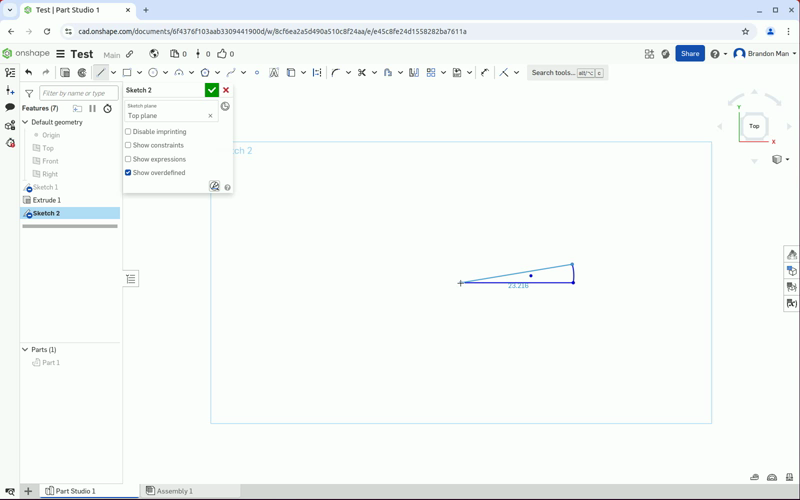
scroll(6)
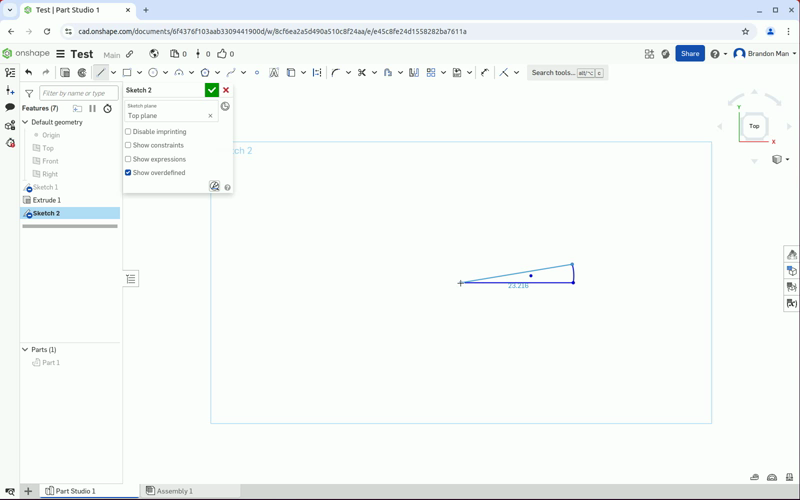
scroll(6)
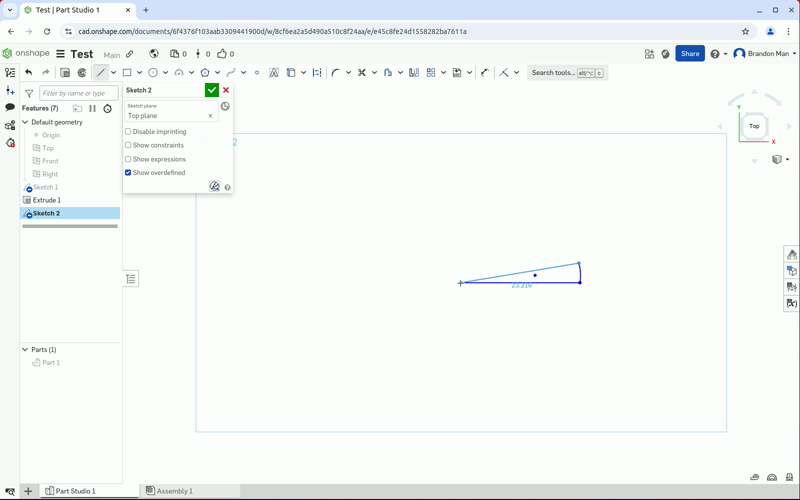
scroll(6)
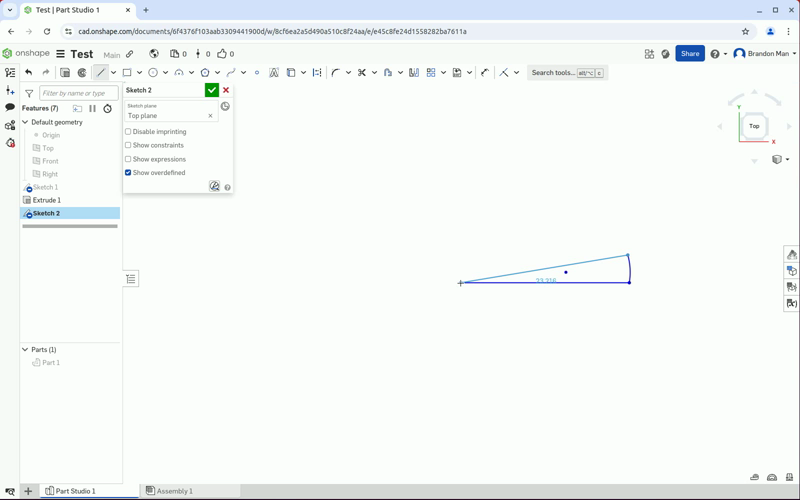
scroll(6)
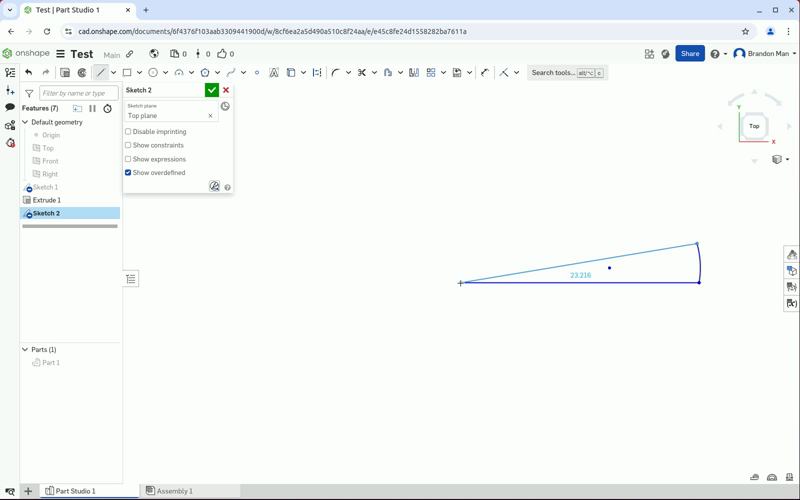
scroll(6)
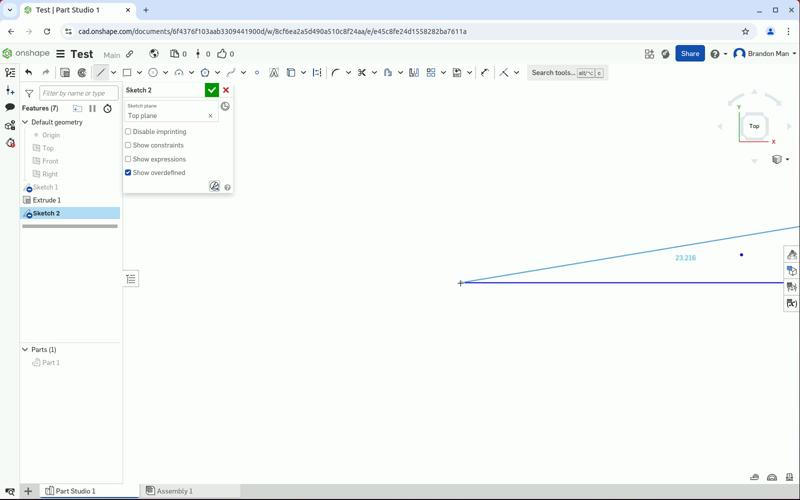
scroll(6)
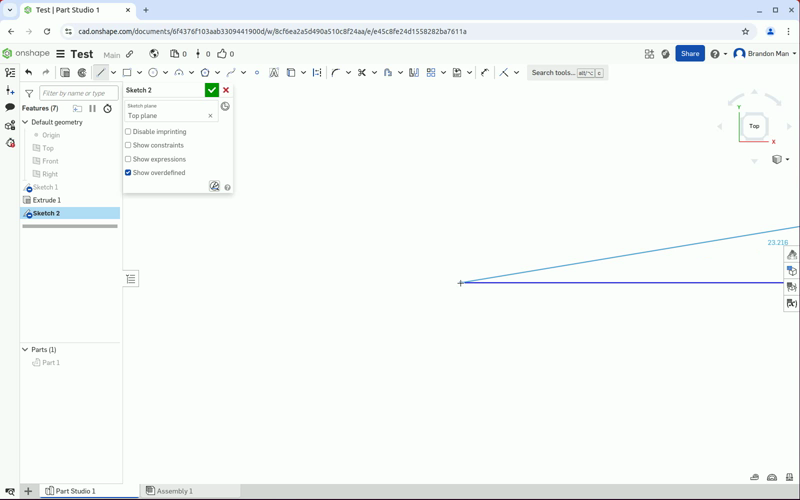
scroll(6)
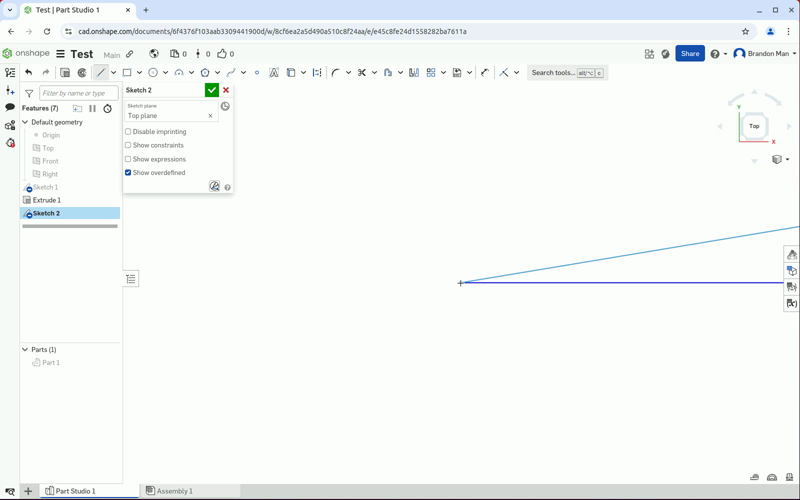
key_up(shift)
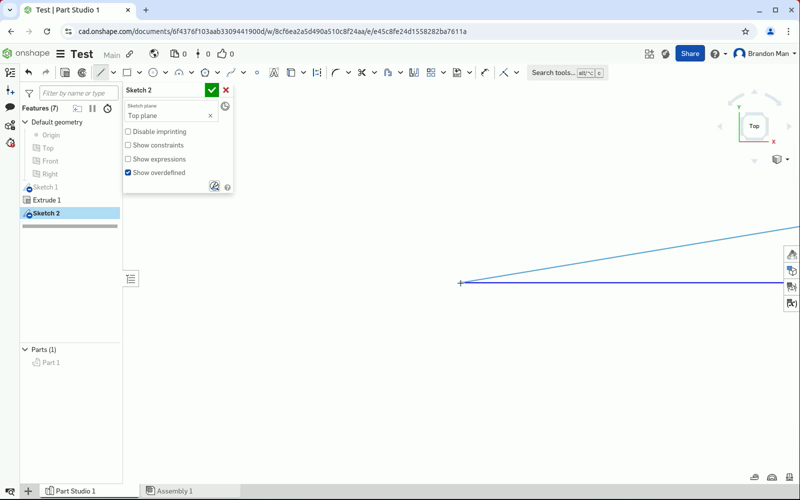
click(460, 282)
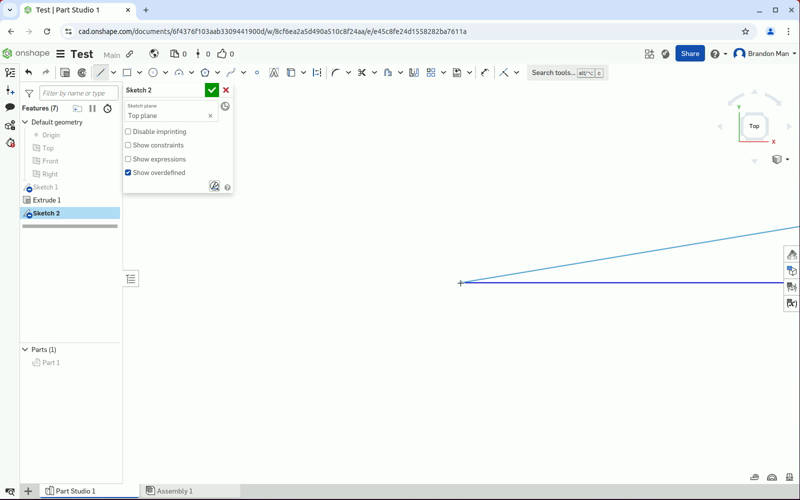
scroll(-6)
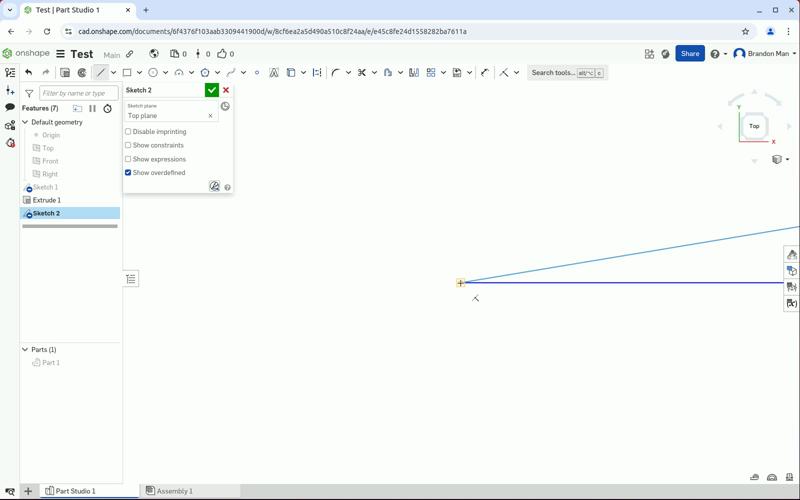
scroll(-6)
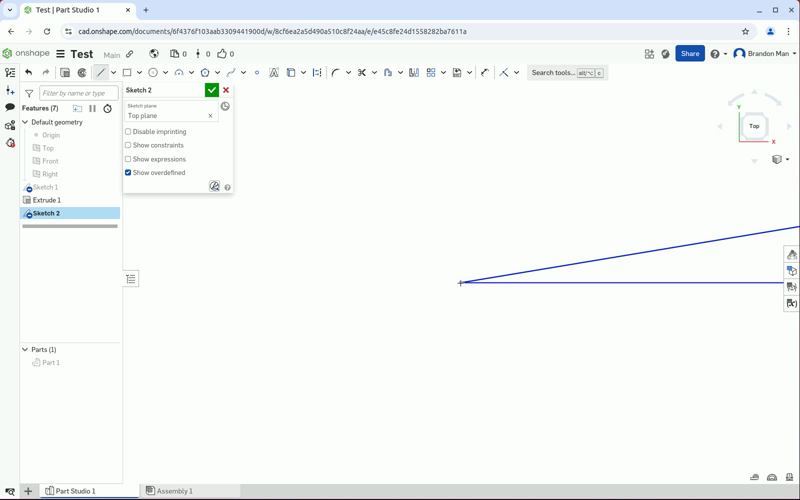
scroll(-6)
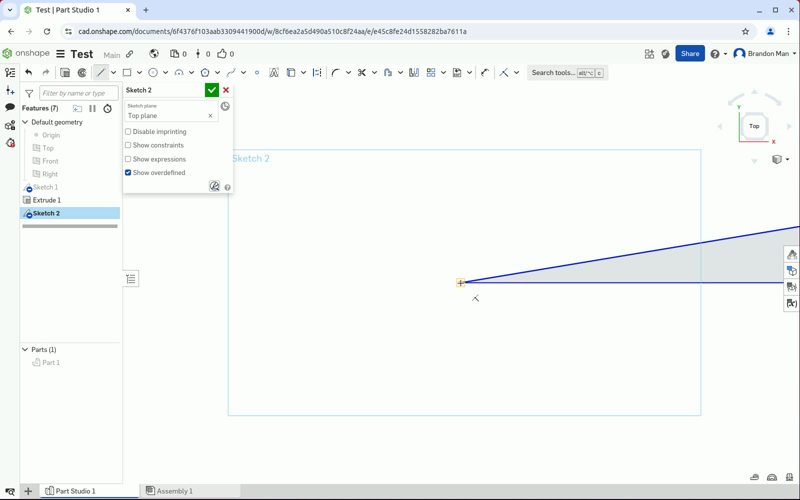
scroll(-6)
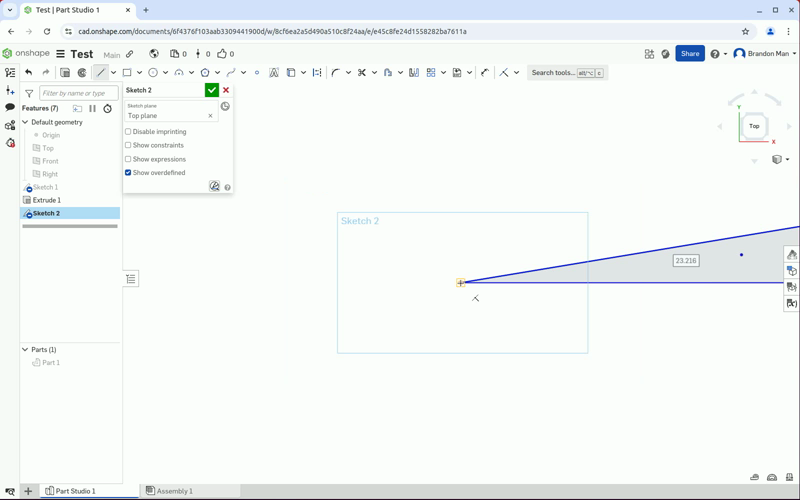
scroll(-6)
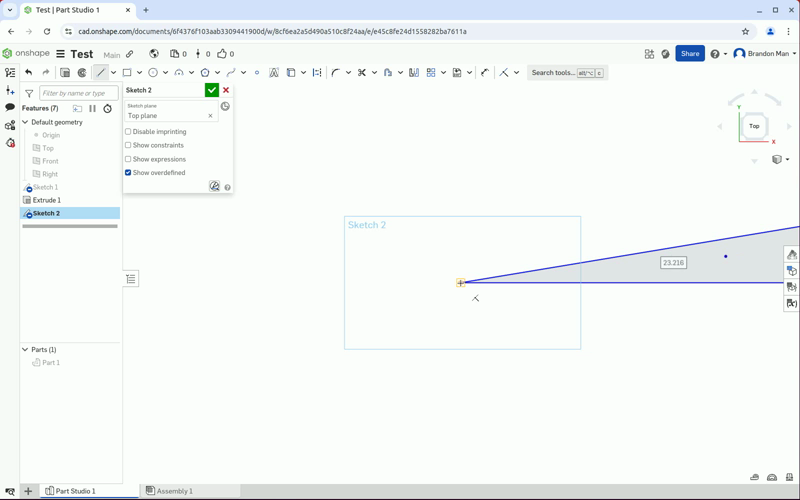
scroll(-6)
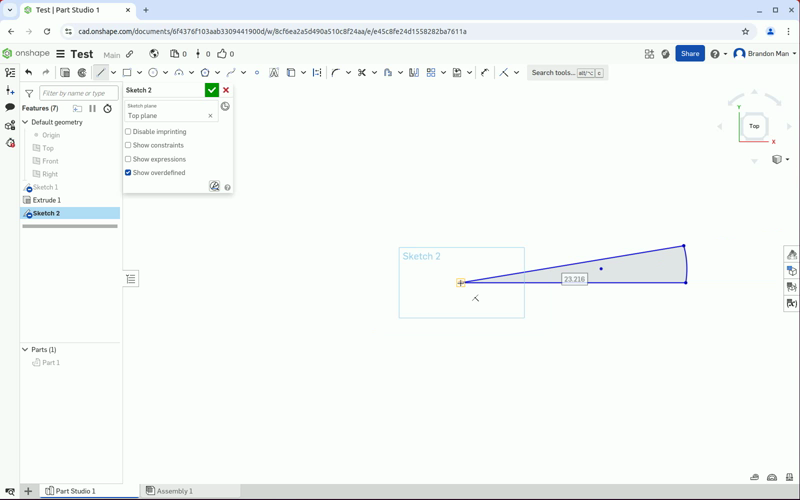
scroll(-6)
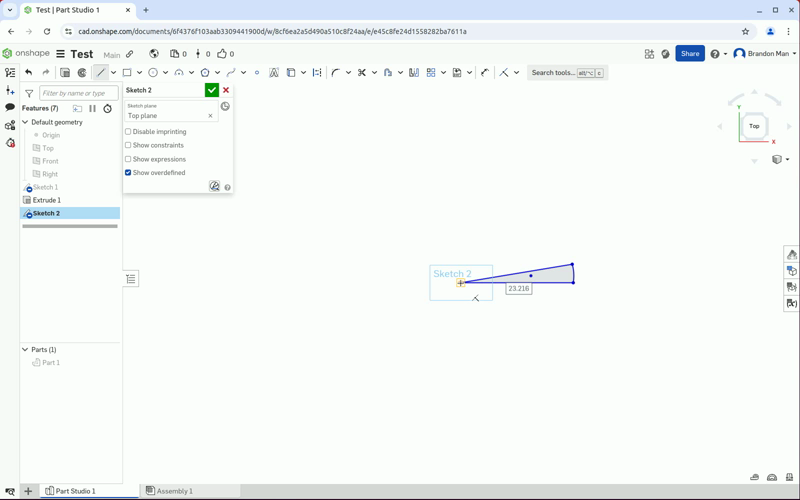
key(esc)
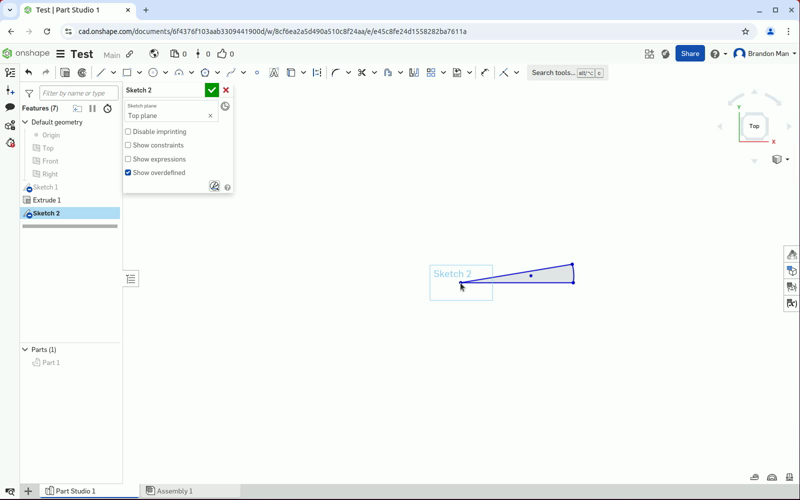
mouse_move(515, 276)
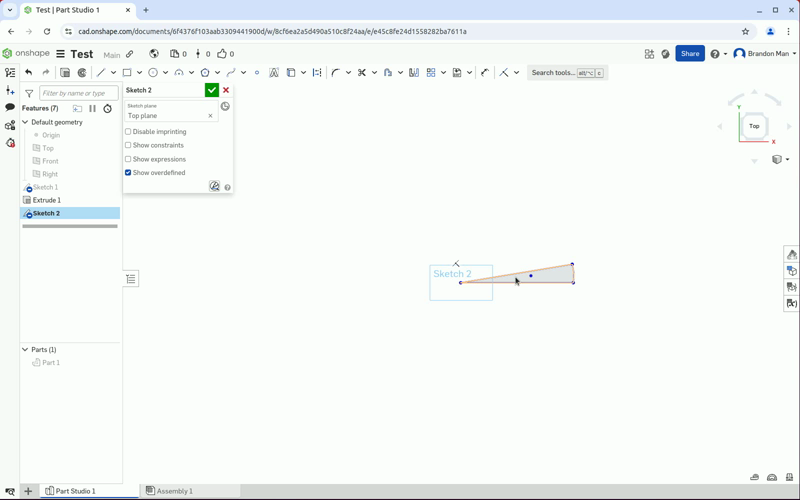
scroll(6)
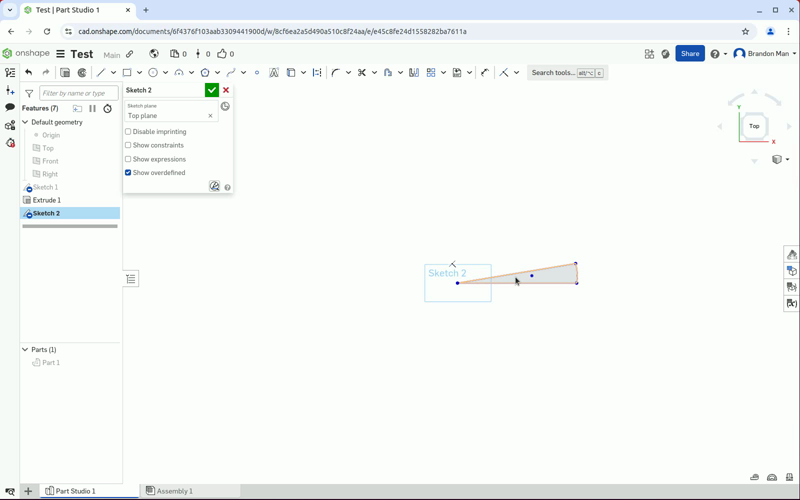
scroll(6)
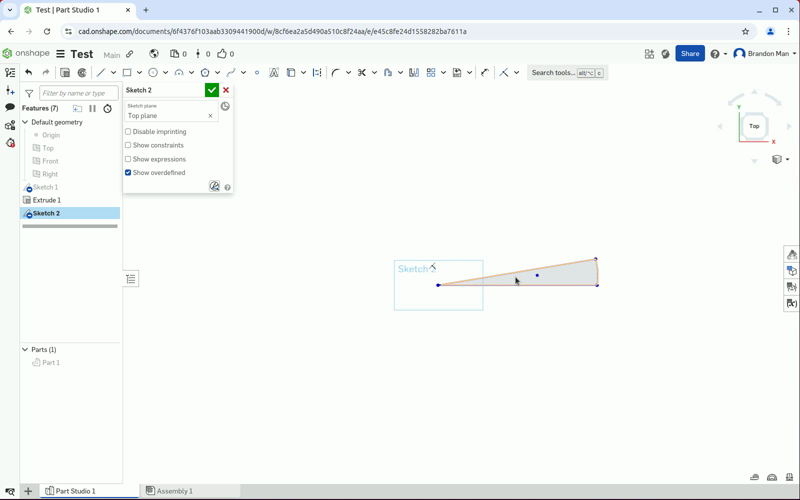
scroll(6)
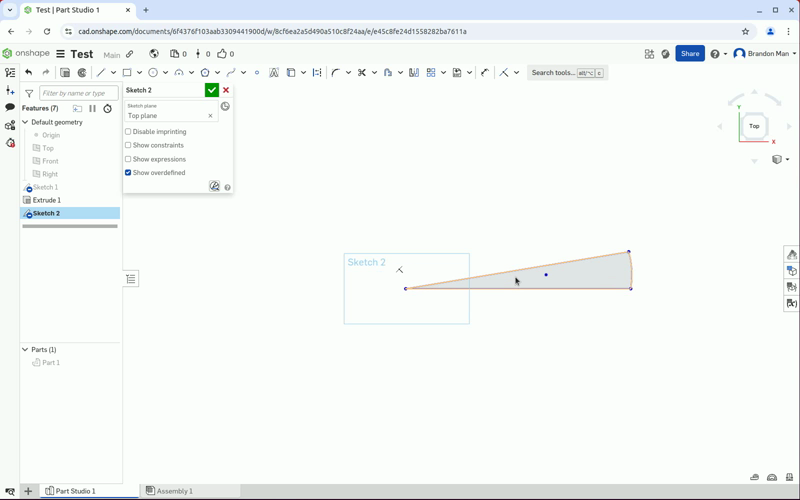
scroll(6)
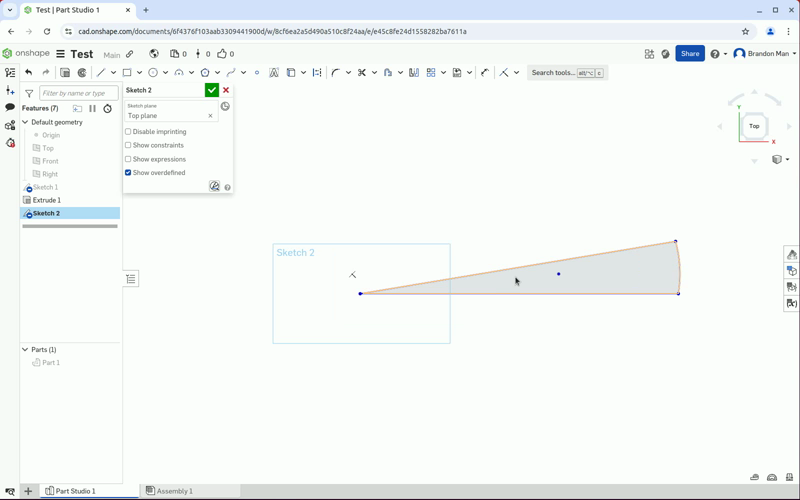
scroll(6)
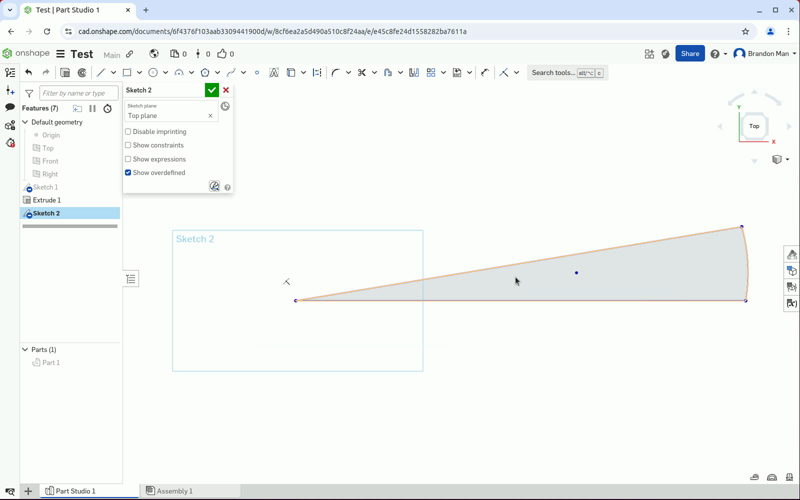
scroll(6)
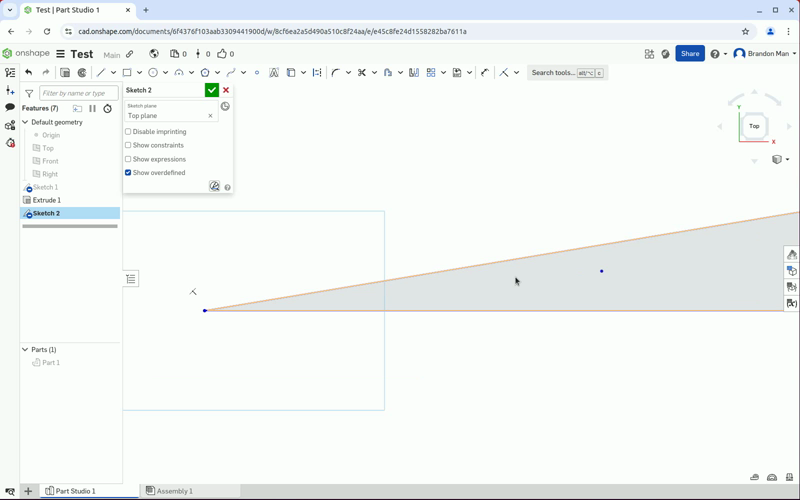
scroll(6)
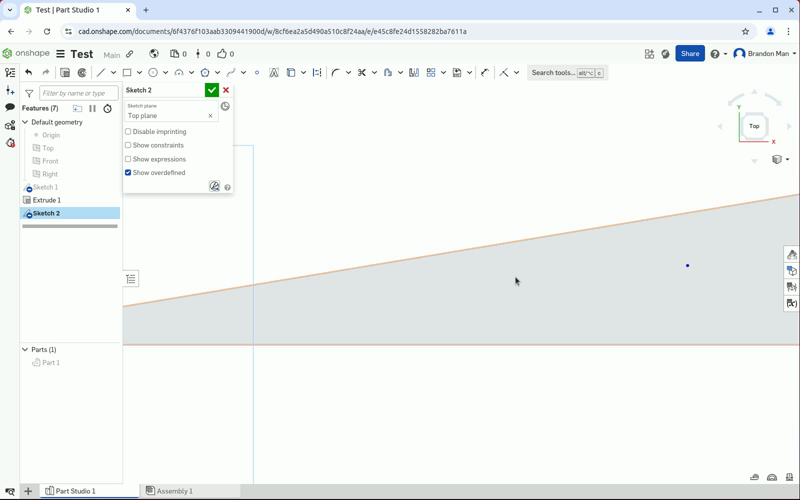
click(515, 276)
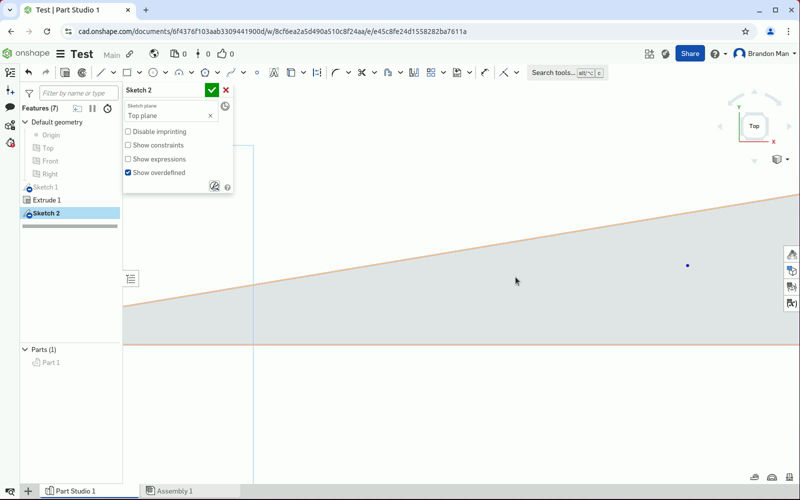
scroll(-6)
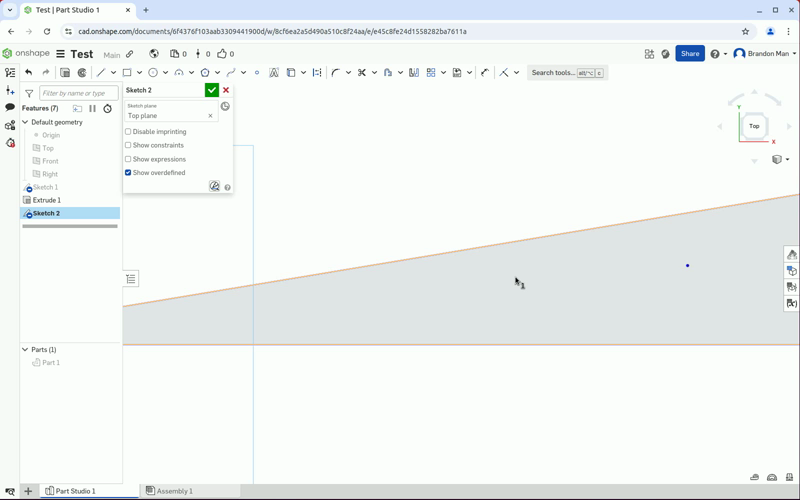
scroll(-6)
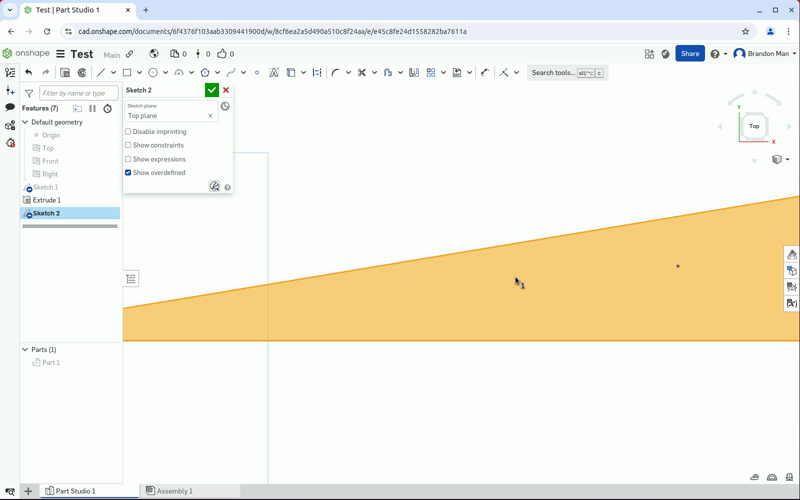
scroll(-6)
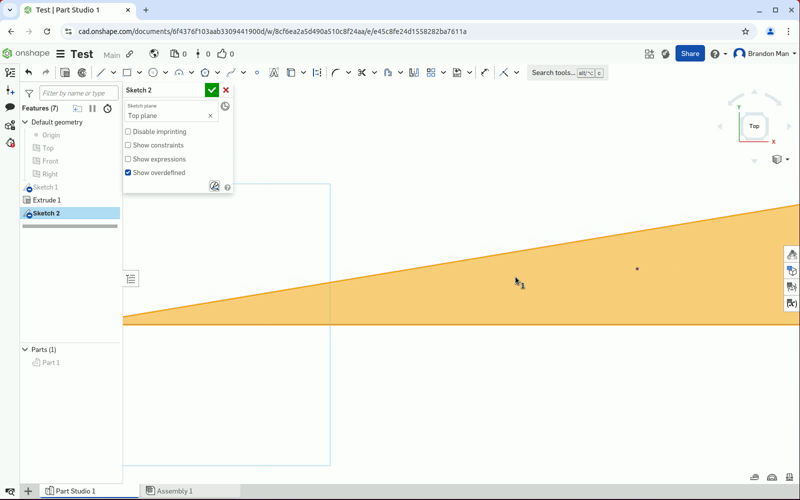
scroll(-6)
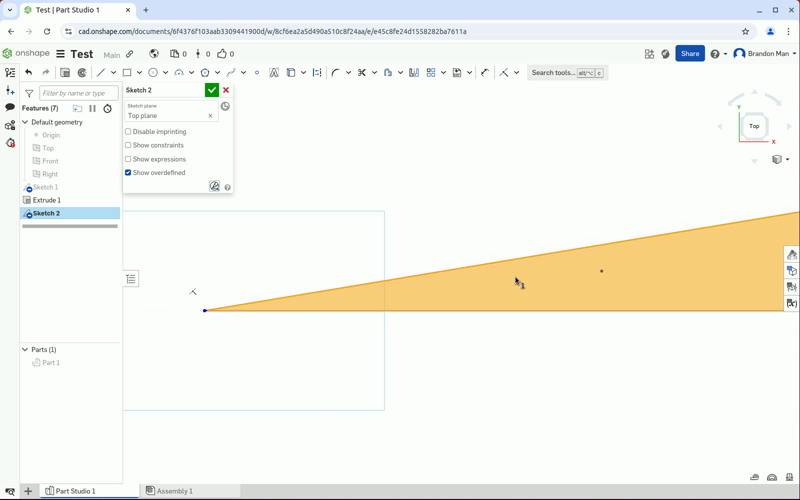
scroll(-6)
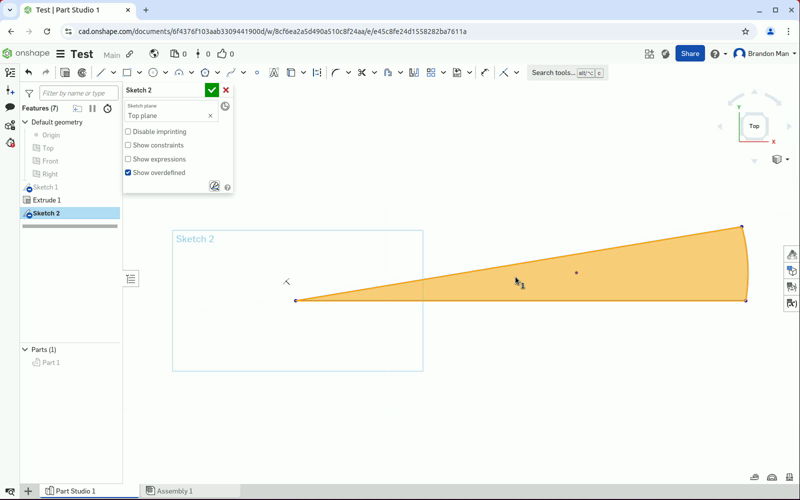
scroll(-6)
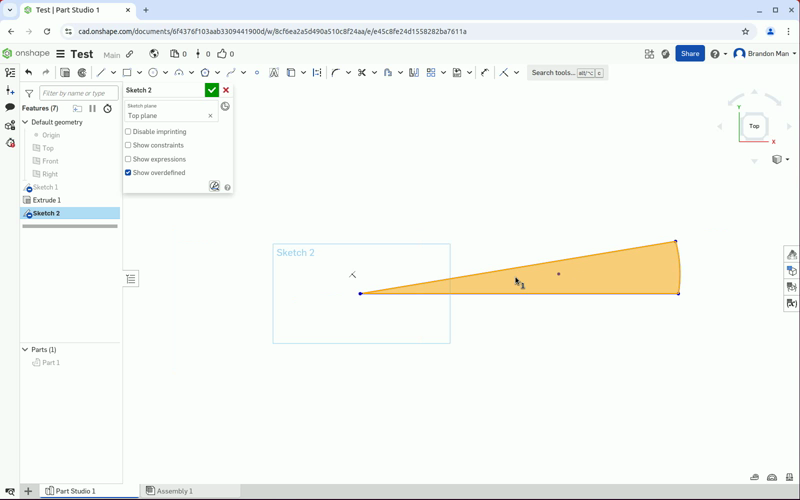
scroll(-6)
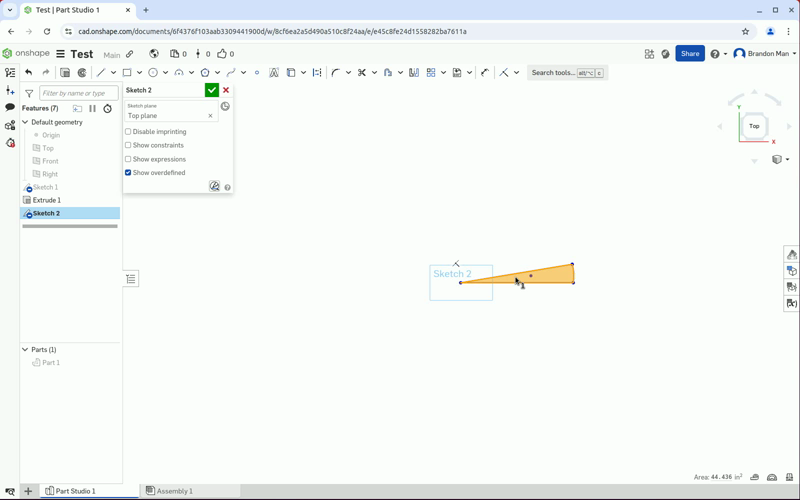
mouse_move(73, 352)
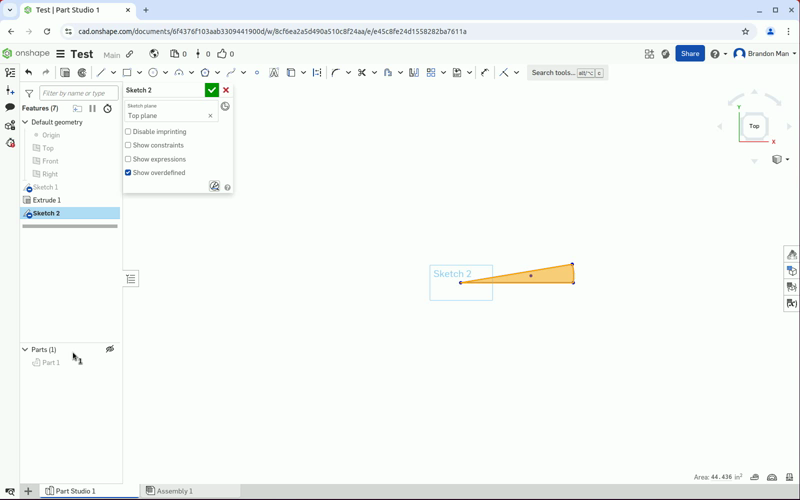
key(shift+y)
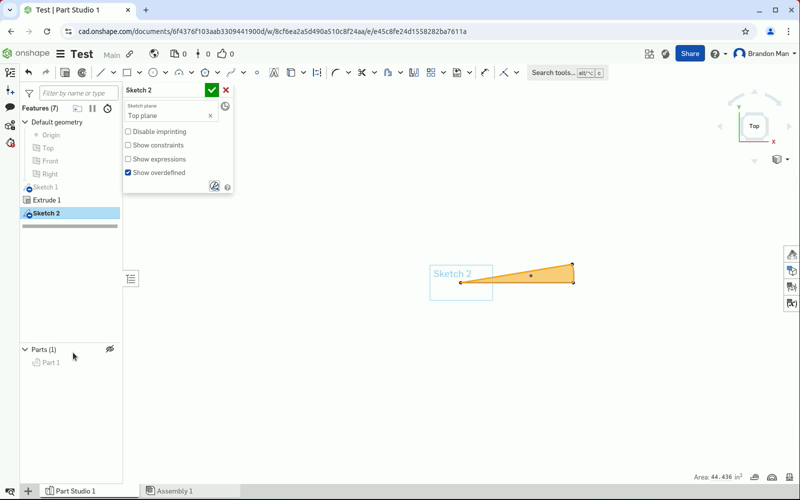
key(shift+e)
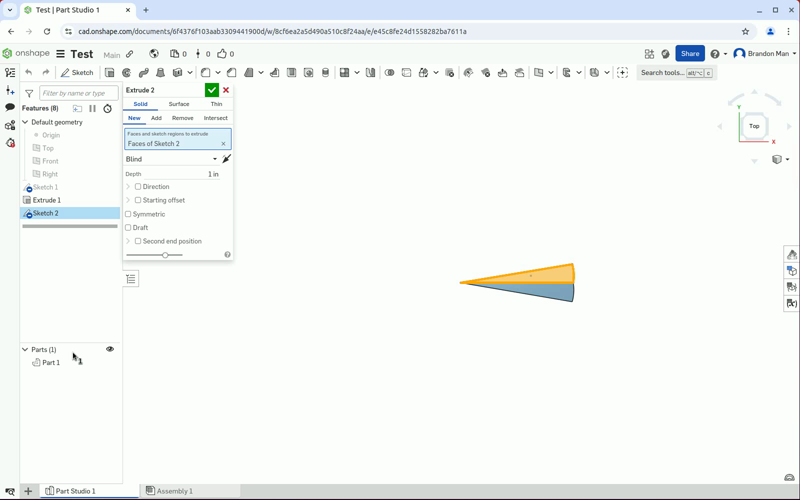
mouse_move(143, 106)
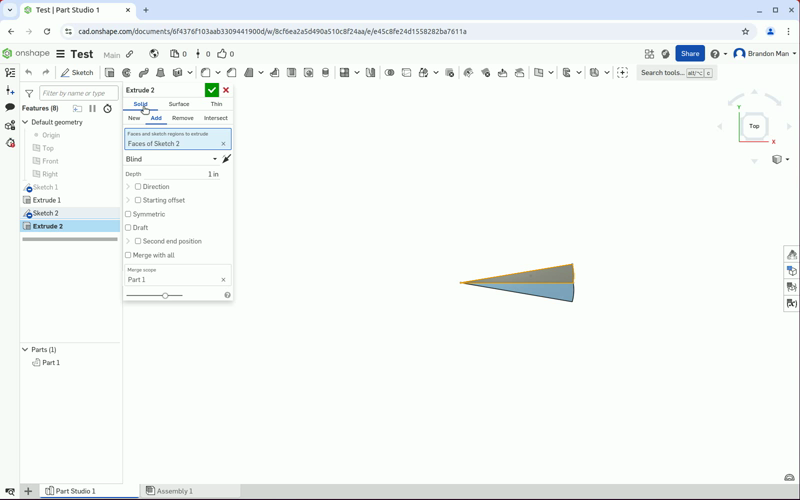
click(143, 106)
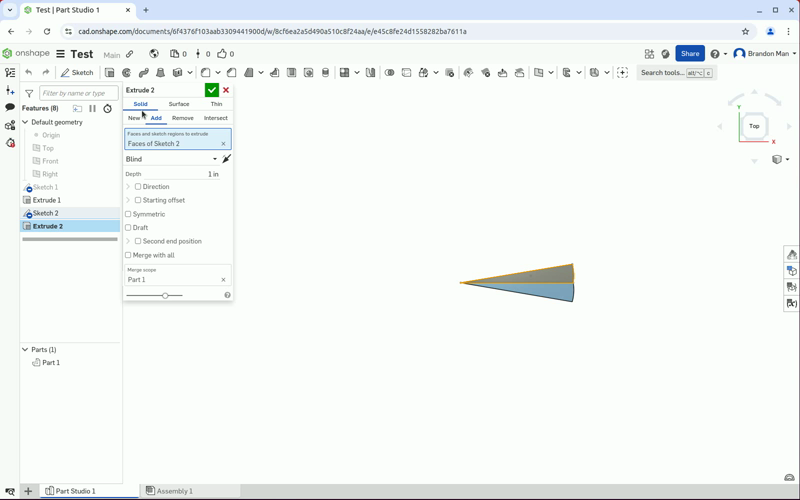
mouse_move(137, 120)
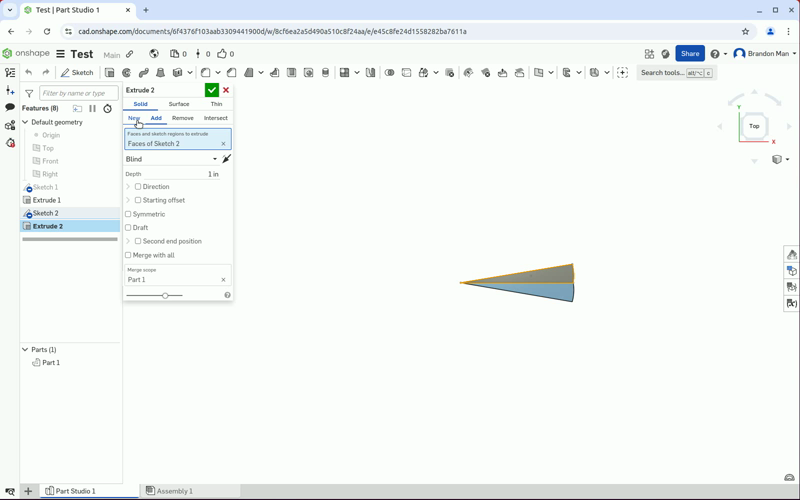
click(137, 120)
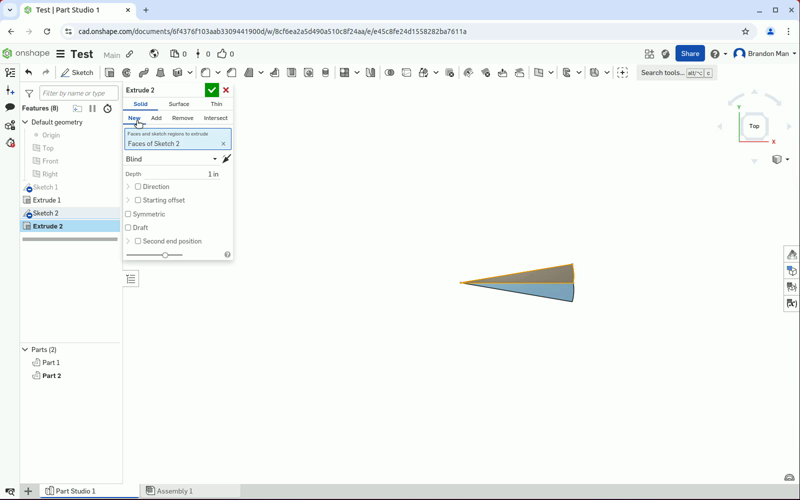
key(tab, 4)
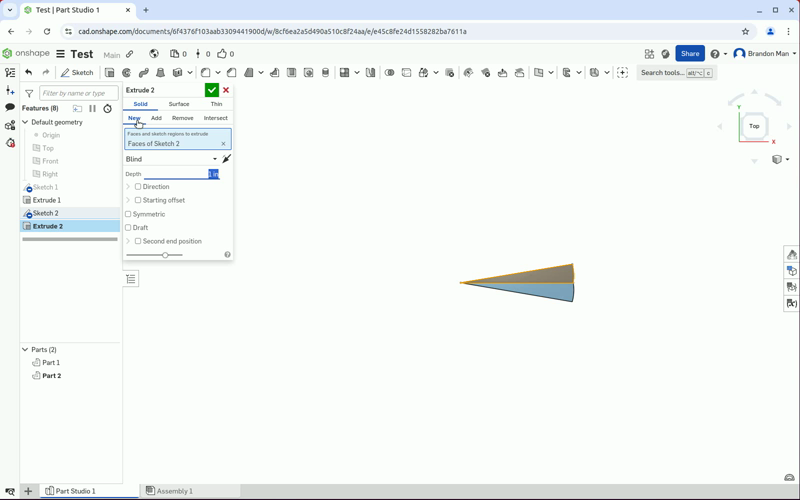
text(1.204)
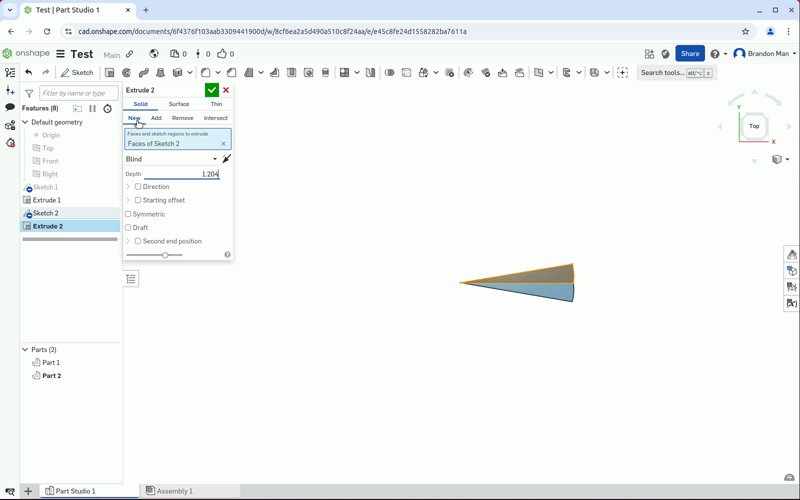
key(enter)
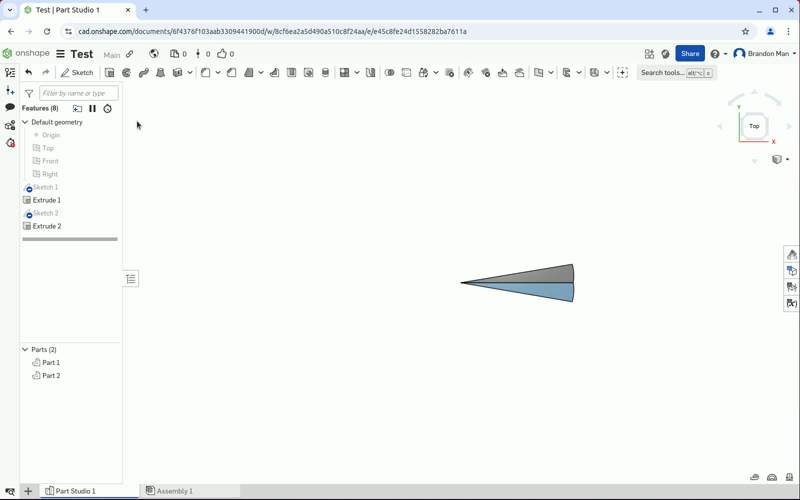
key(shift+h)
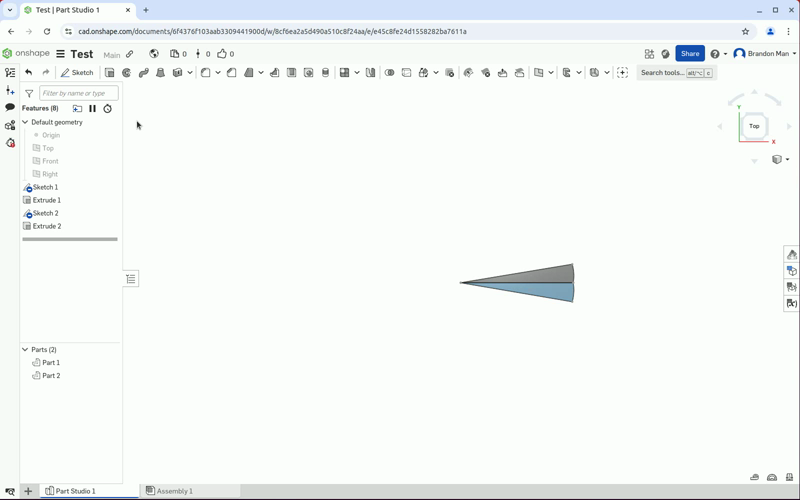
key(shift+h)
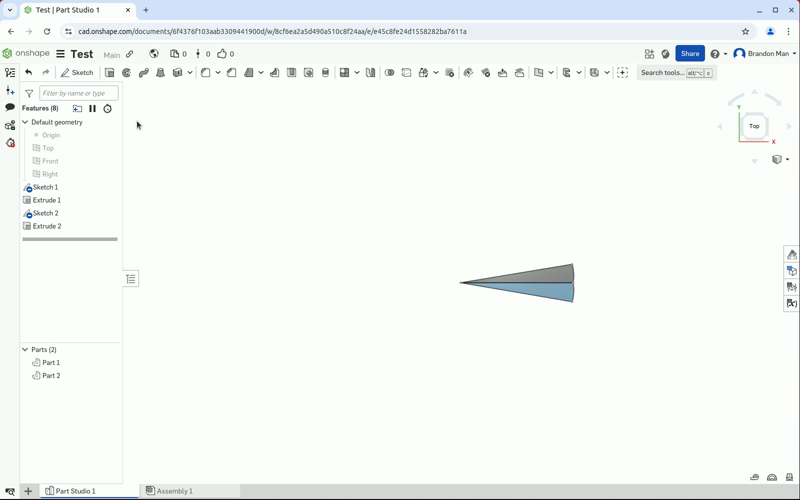
key(shift+7)
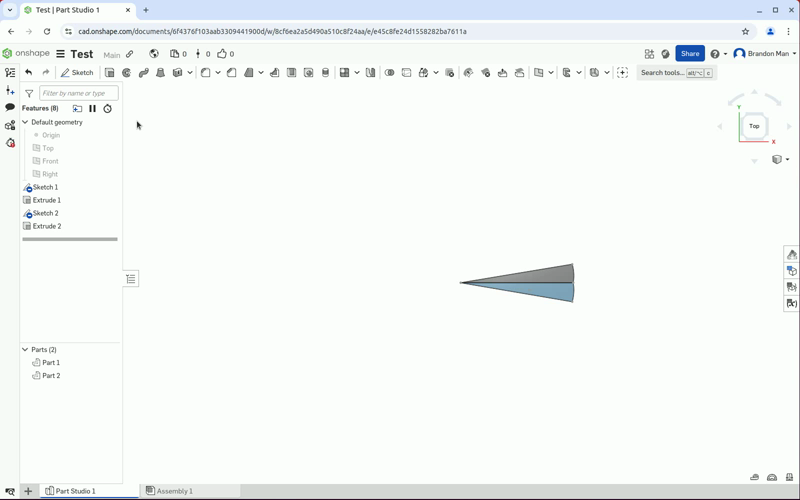
key(up, 3)
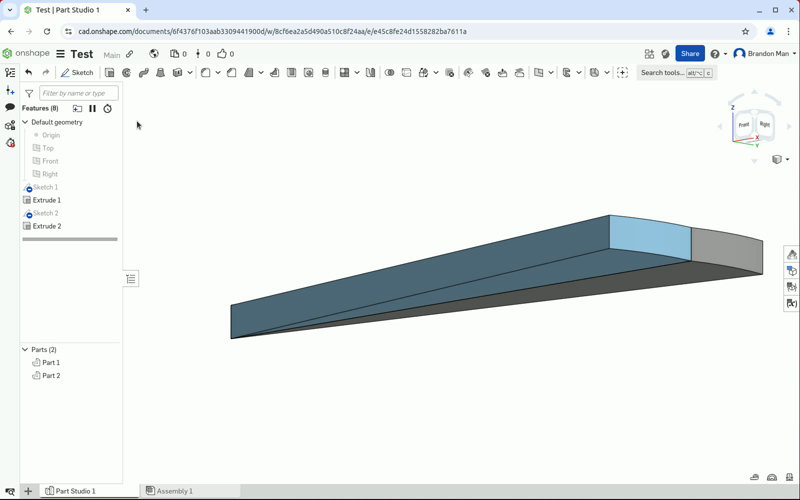
key(left, 3)
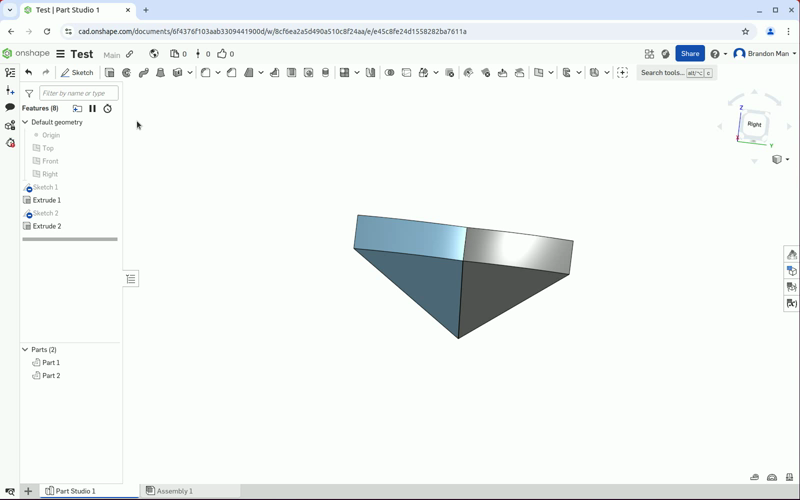
key(right, 3)
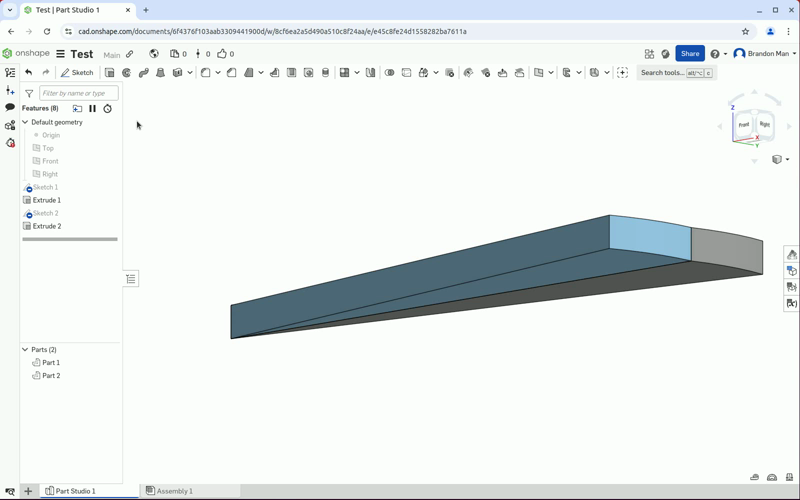
key(down, 3)
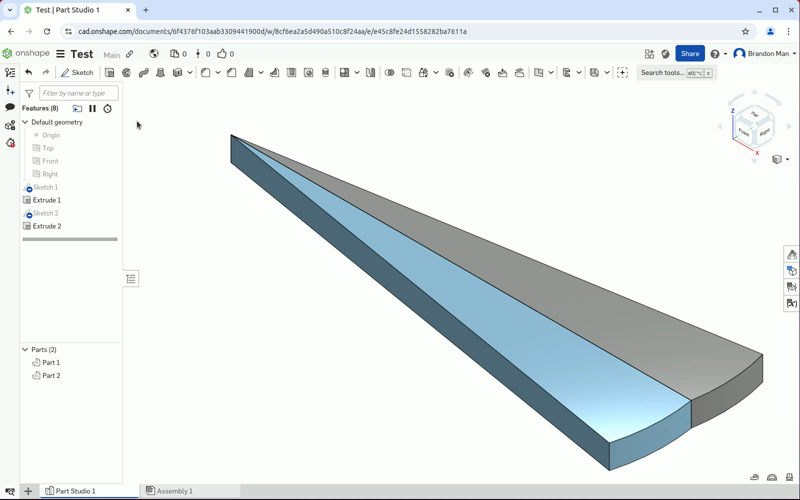
mouse_move(73, 189)
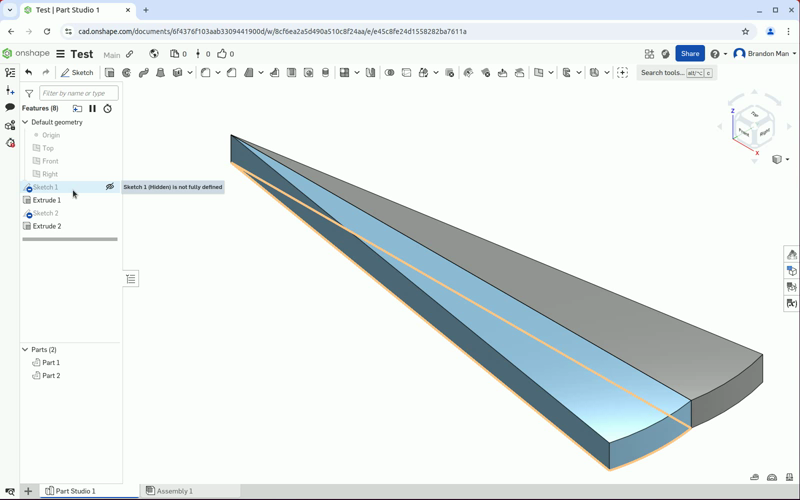
click(73, 189)